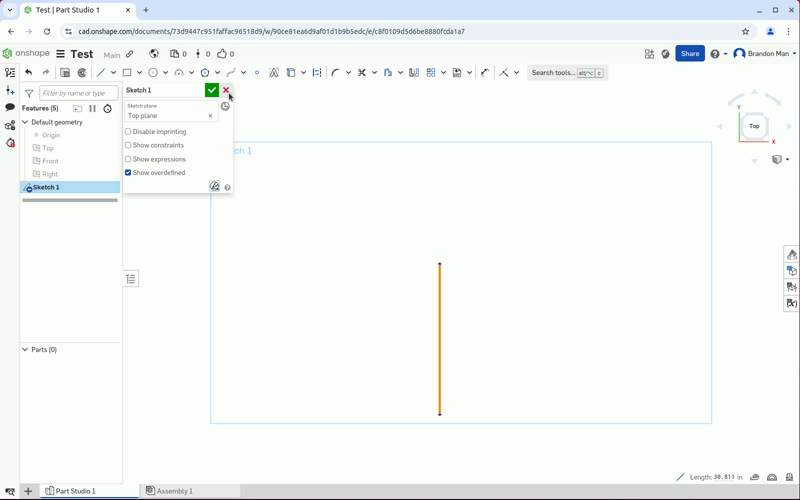
key(shift+h)
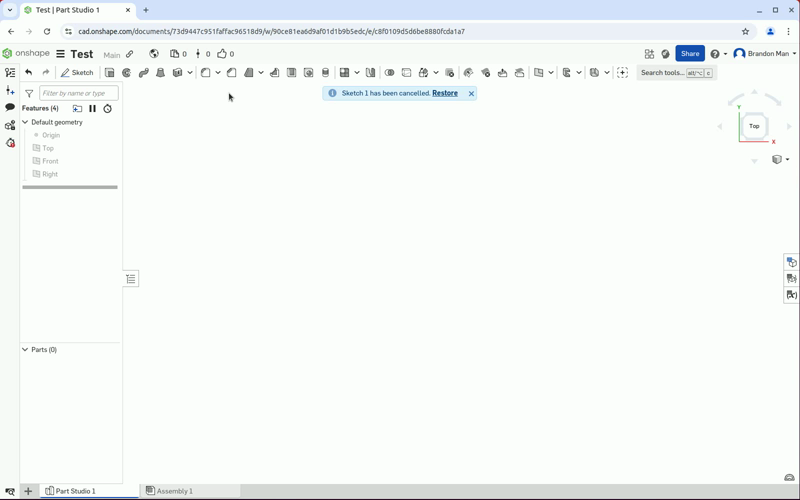
mouse_move(73, 352)
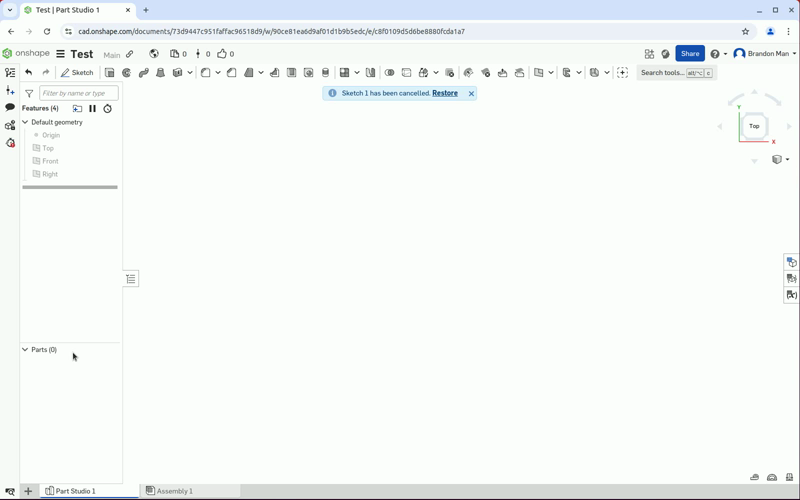
key(y)
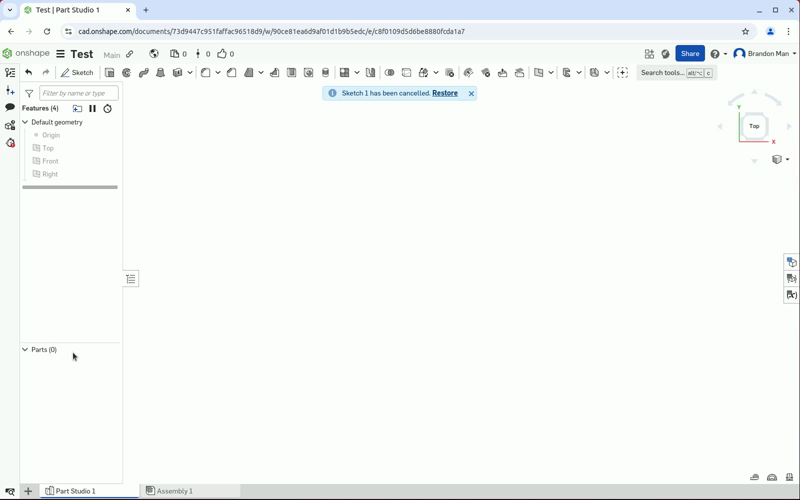
key(shift+p)
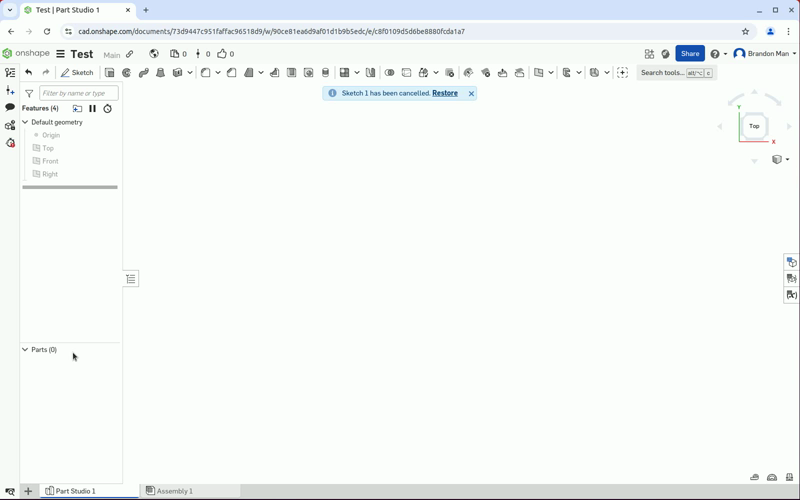
key(space)
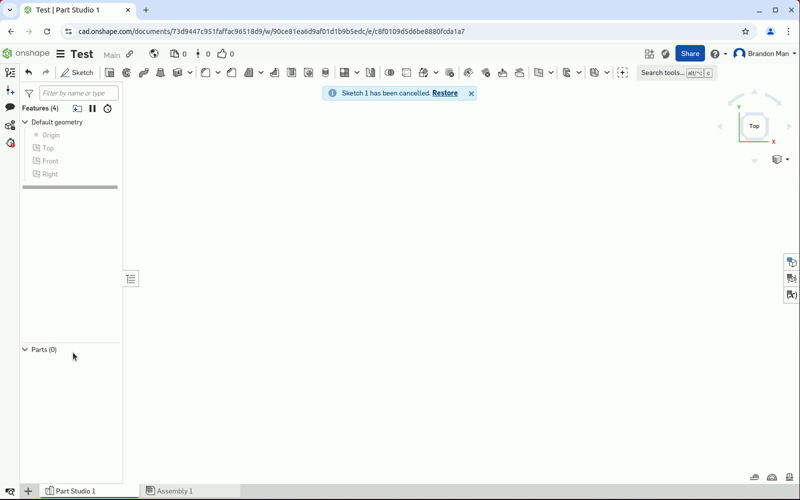
key_down(shift)
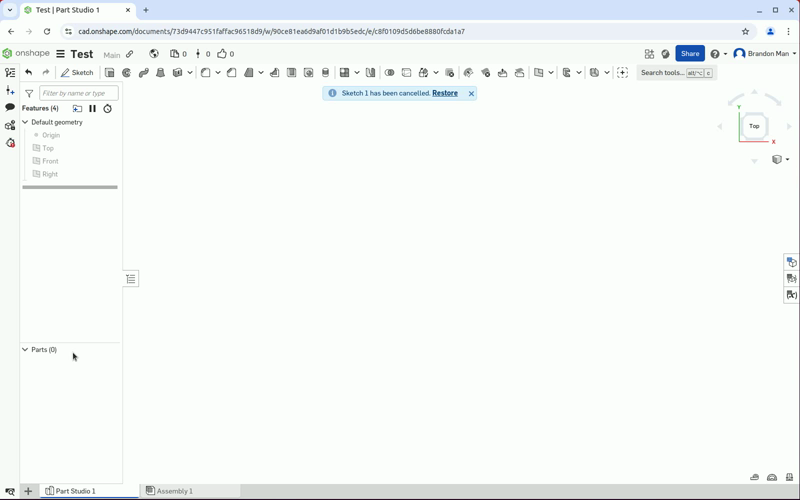
key(up)
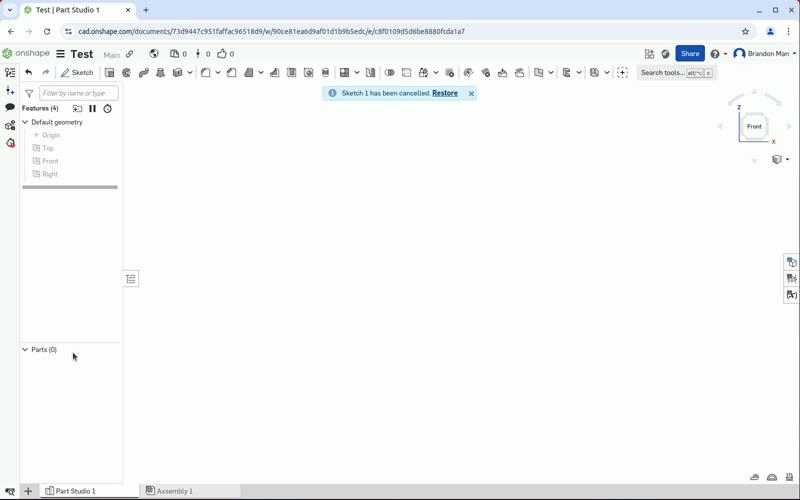
key_up(shift)
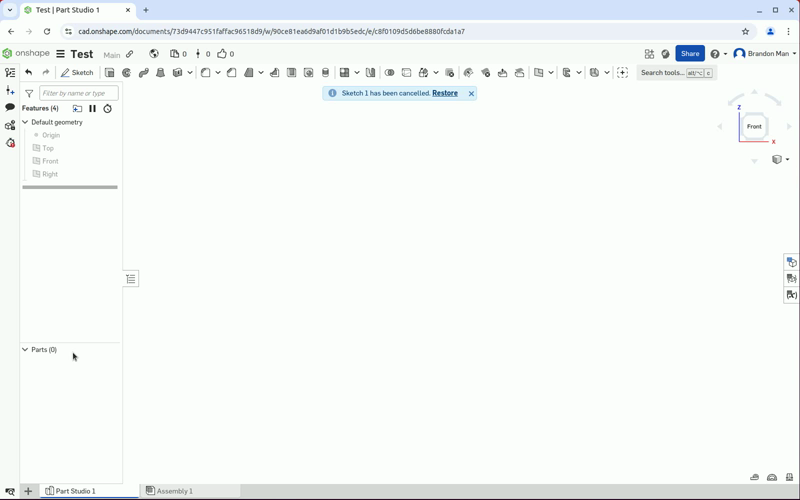
mouse_move(73, 352)
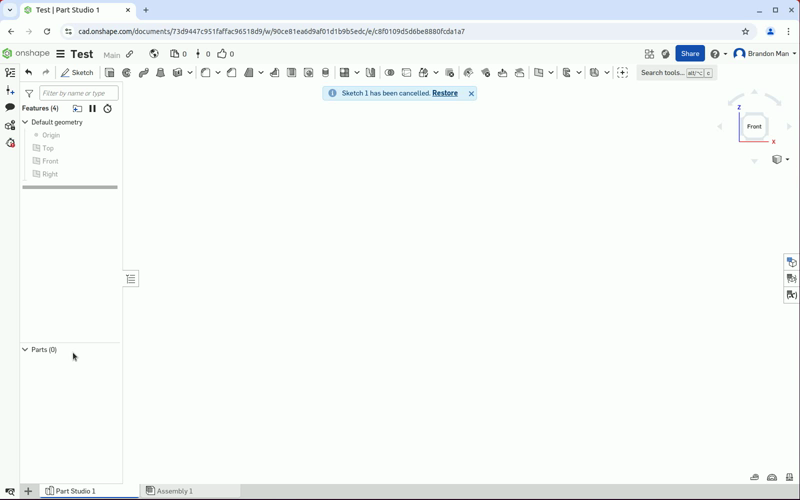
key(shift+y)
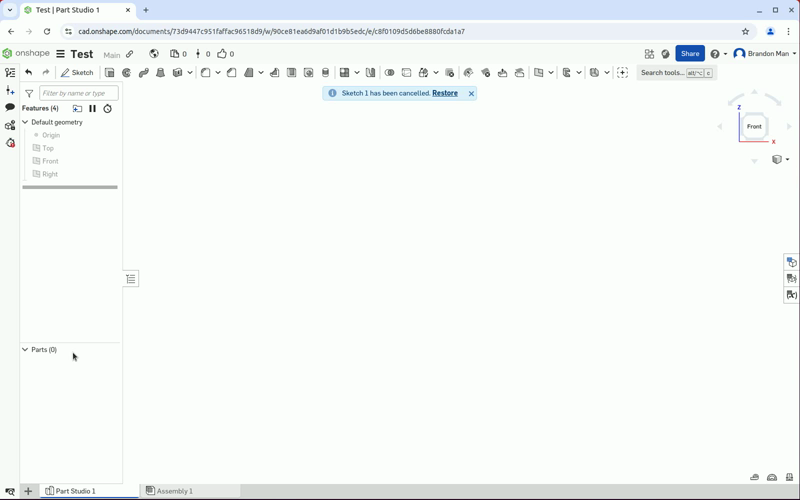
key(shift+s)
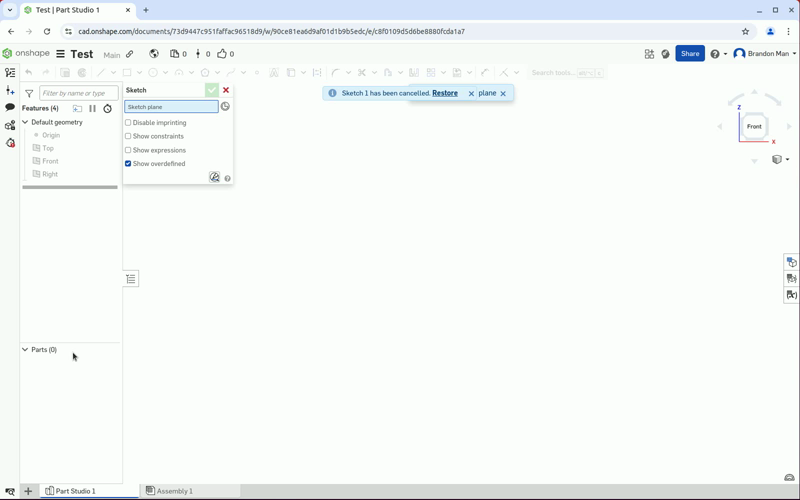
mouse_move(73, 163)
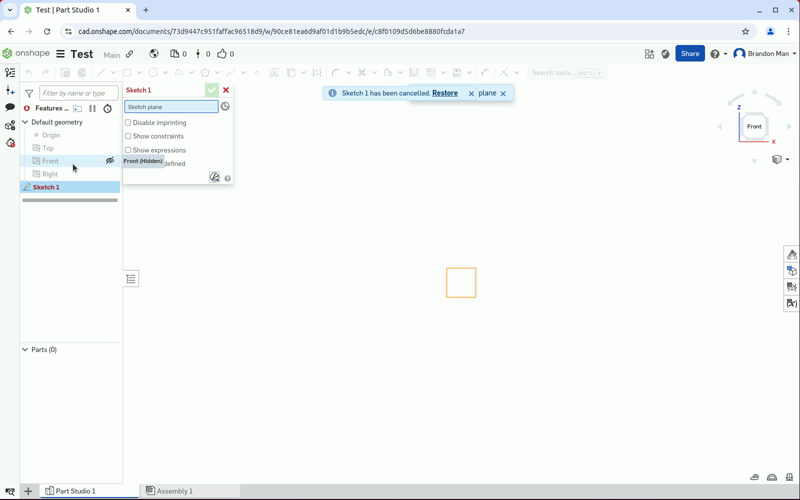
click(73, 163)
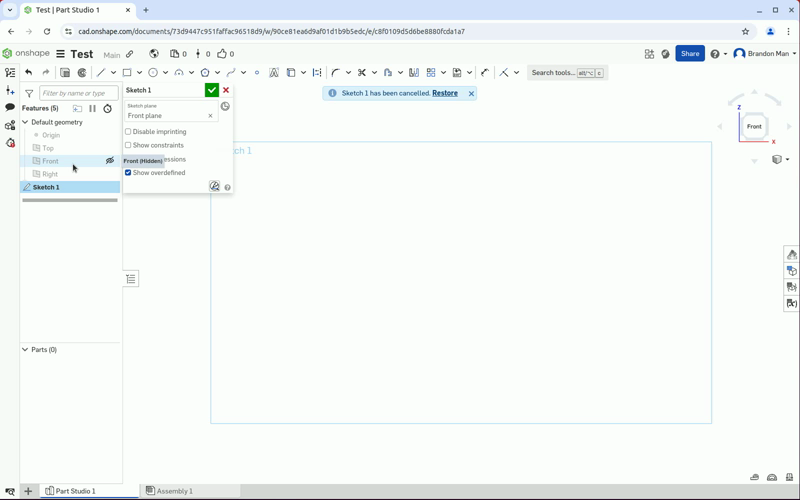
mouse_move(73, 352)
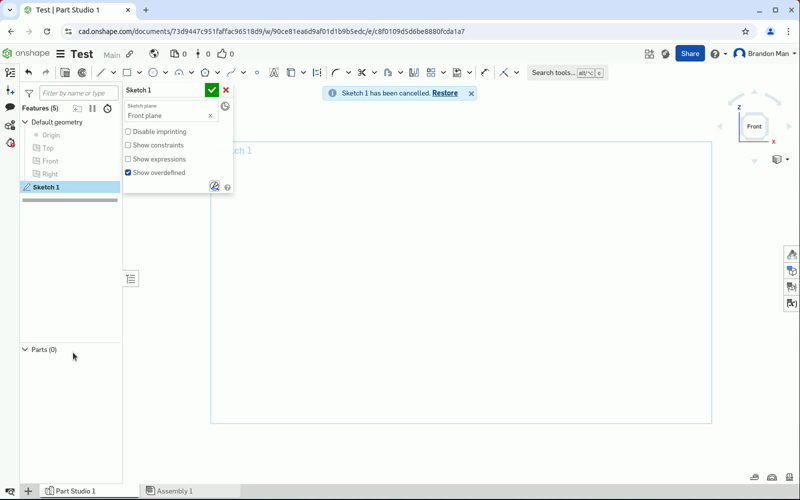
key(y)
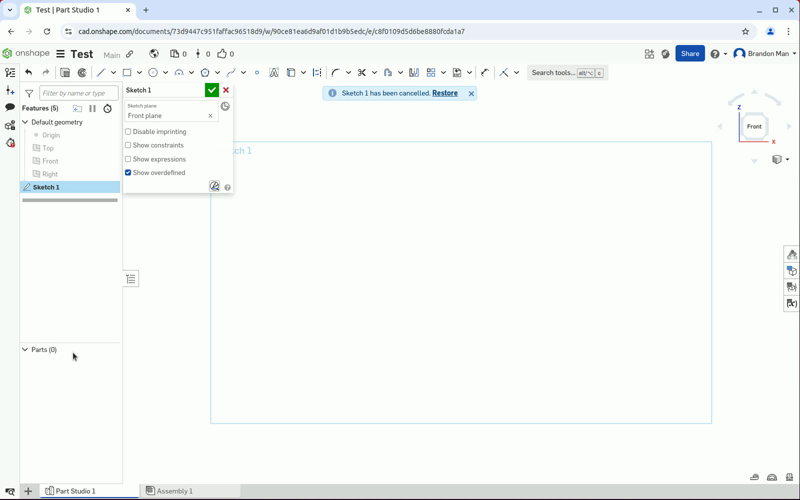
key(l)
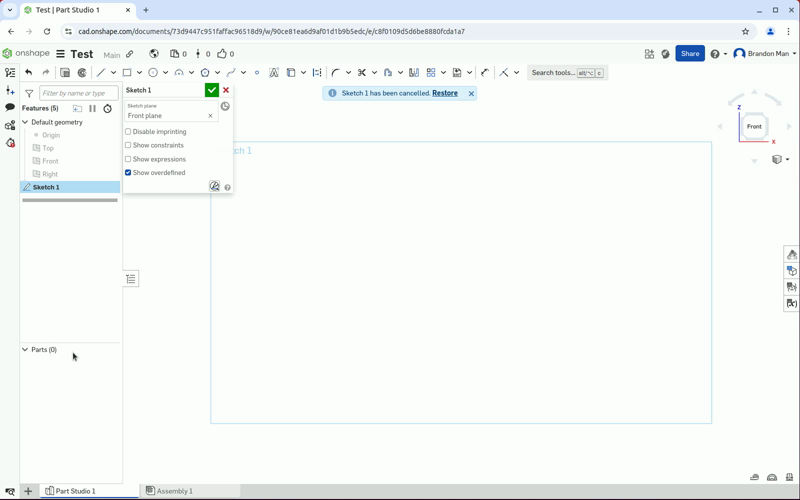
key_down(shift)
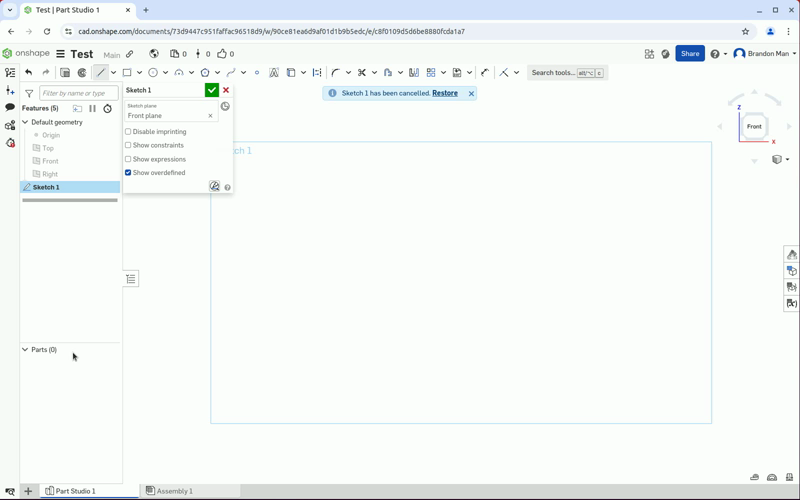
mouse_move(365, 180)
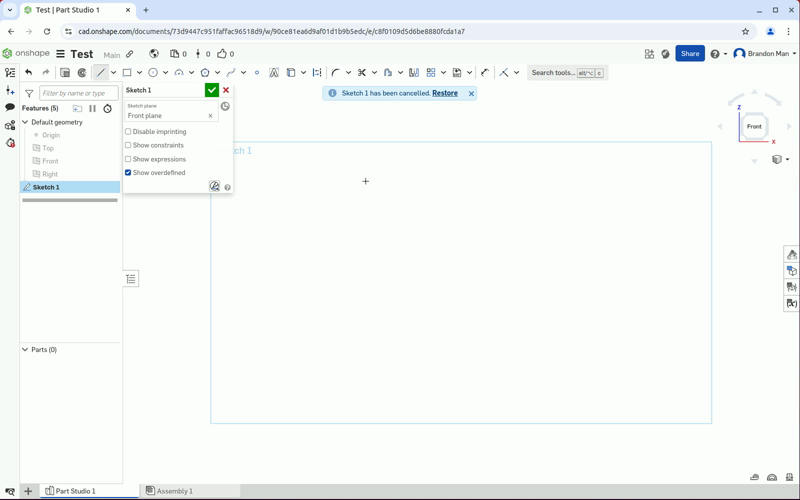
click(365, 180)
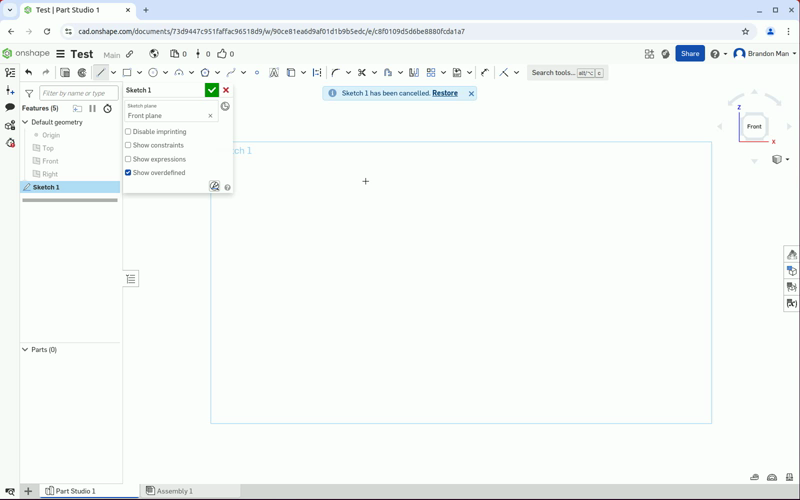
key_up(shift)
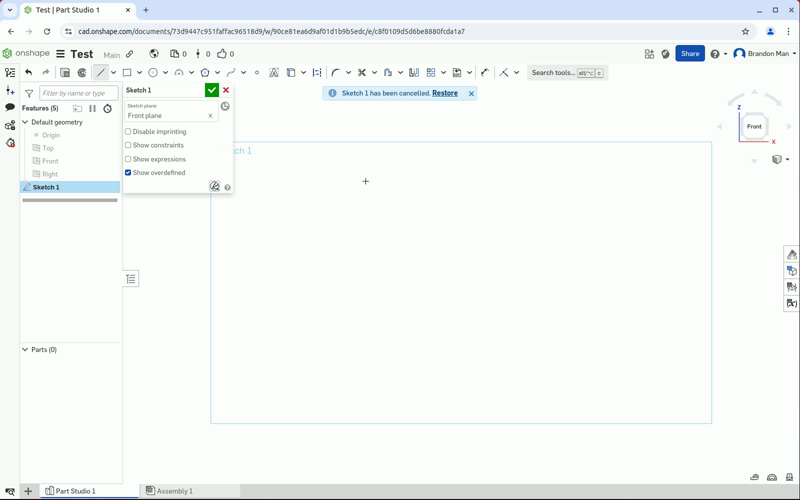
key_down(shift)
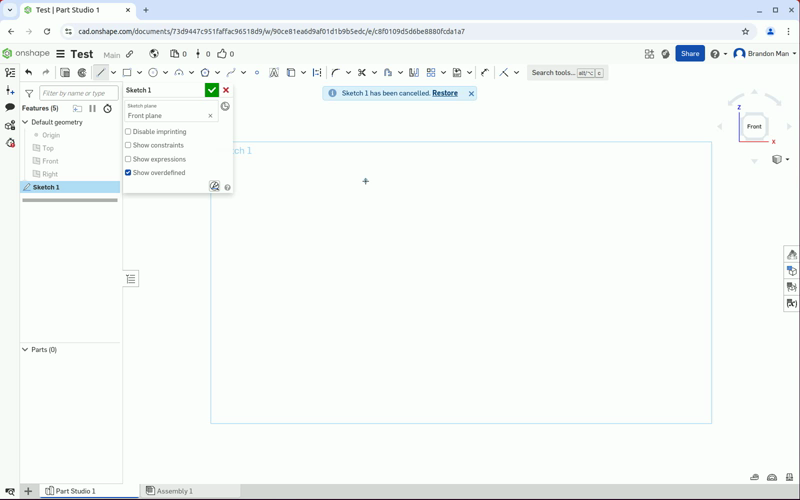
mouse_move(405, 283)
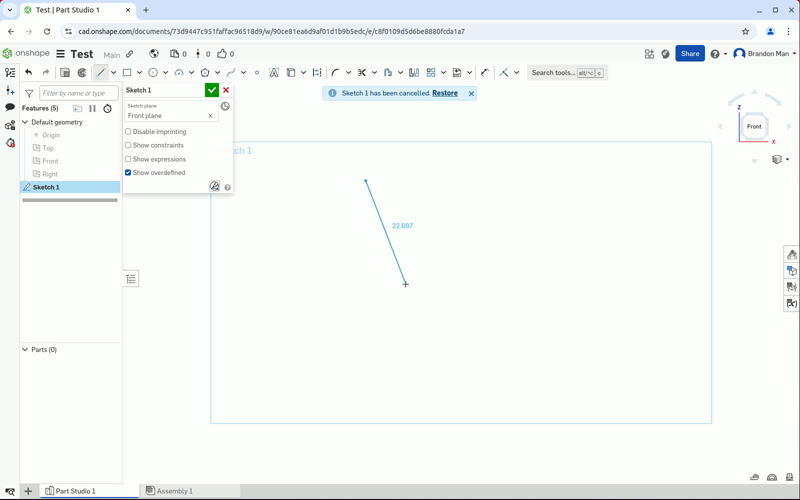
click(405, 283)
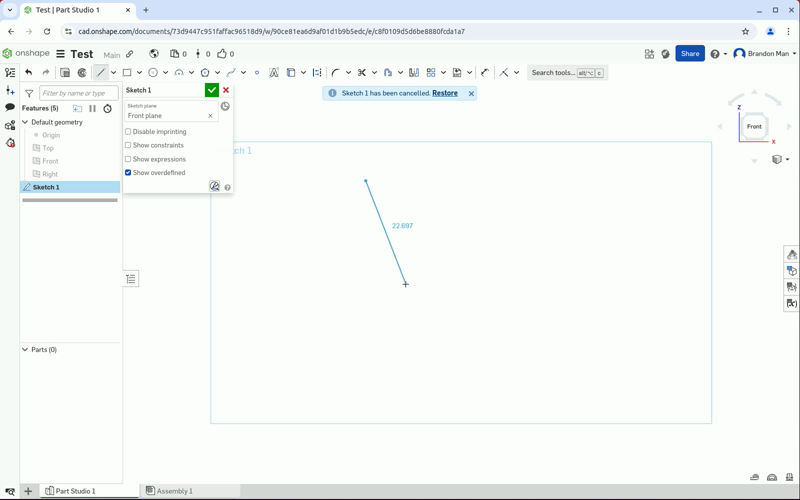
key_up(shift)
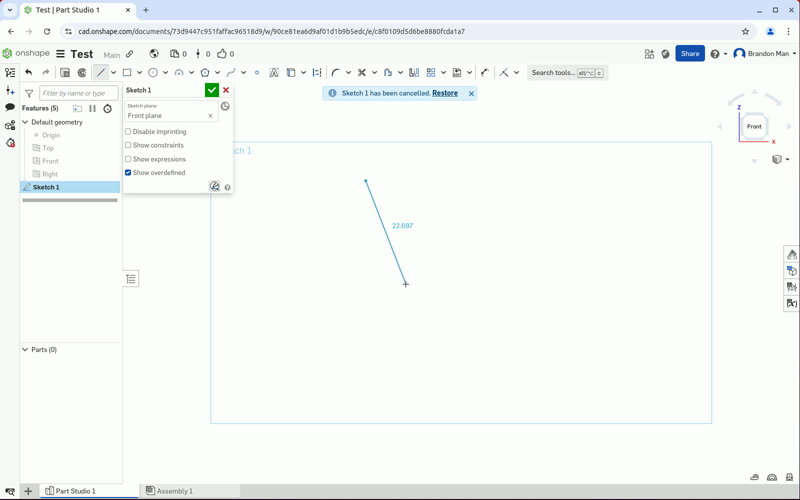
key_down(shift)
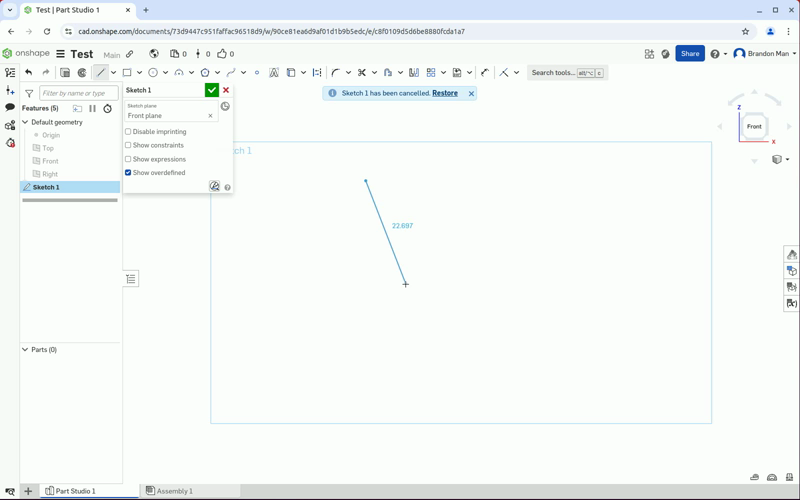
mouse_move(367, 380)
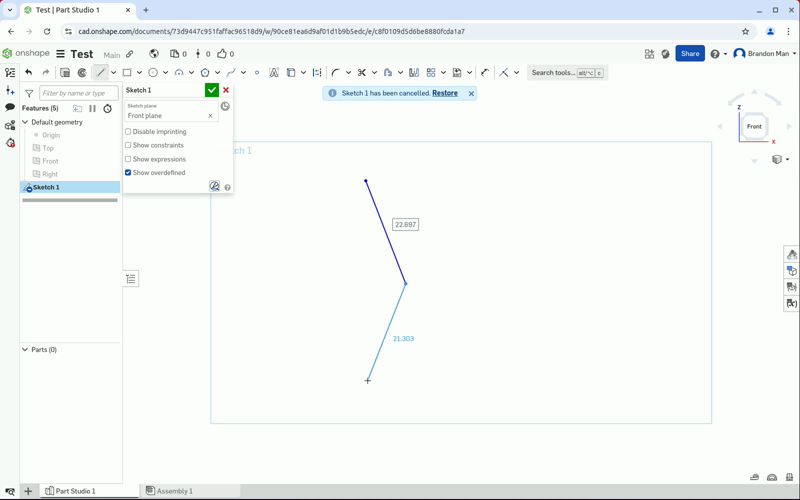
click(367, 380)
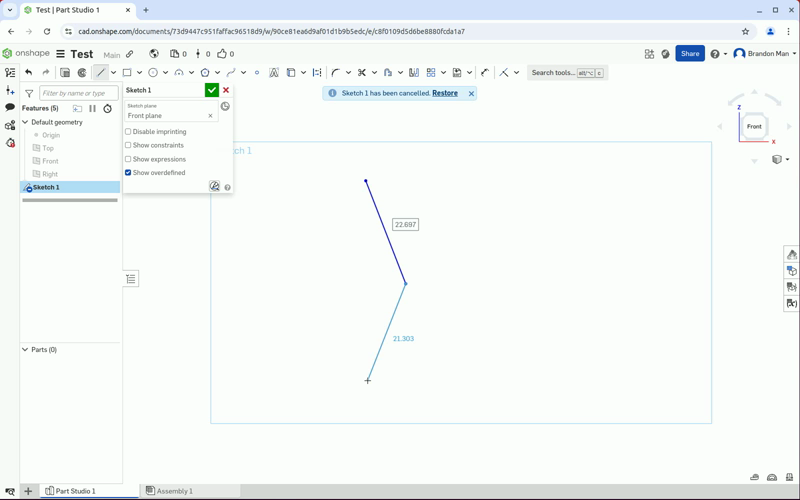
key_up(shift)
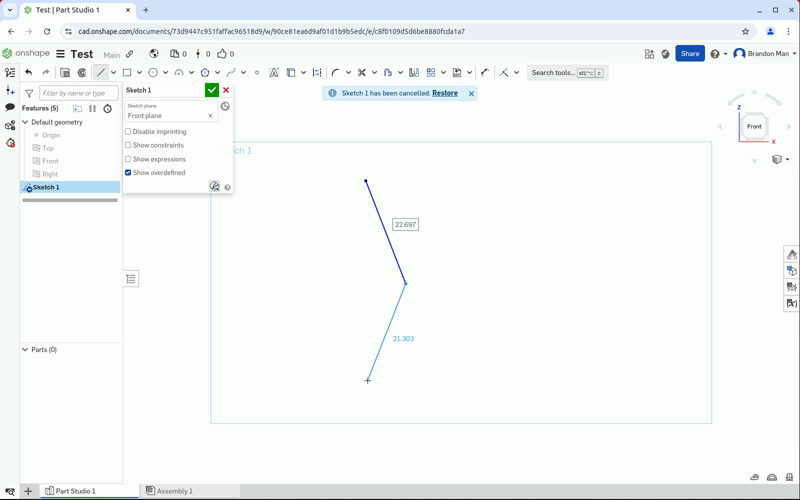
key_down(shift)
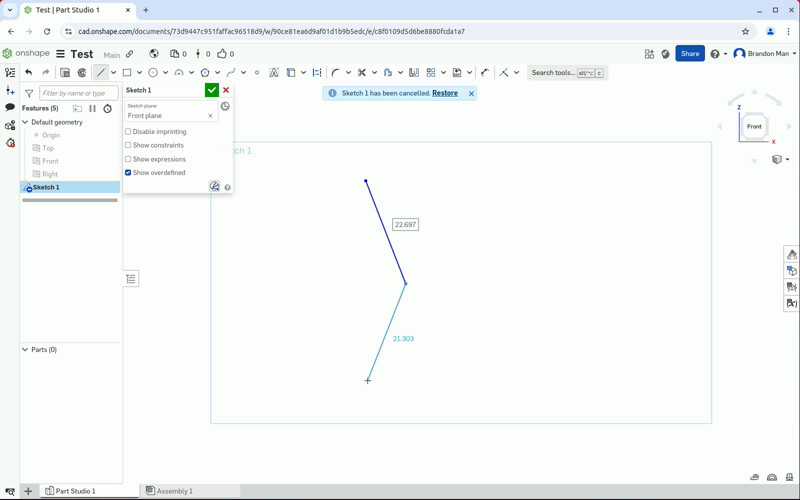
mouse_move(554, 380)
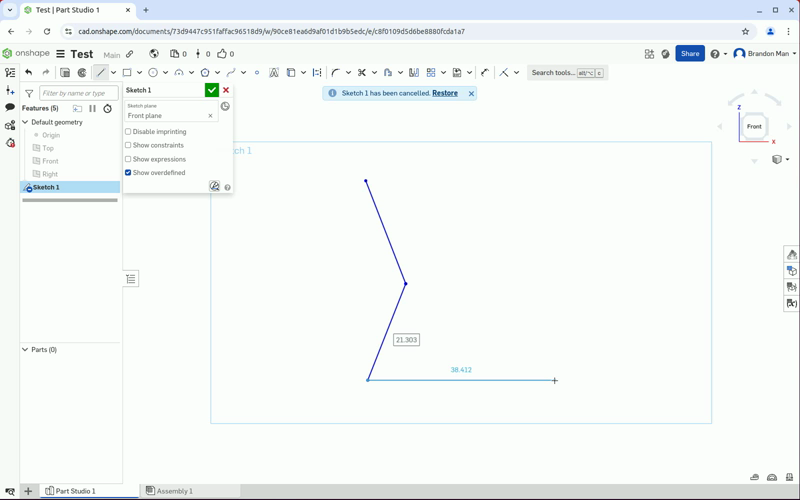
click(554, 380)
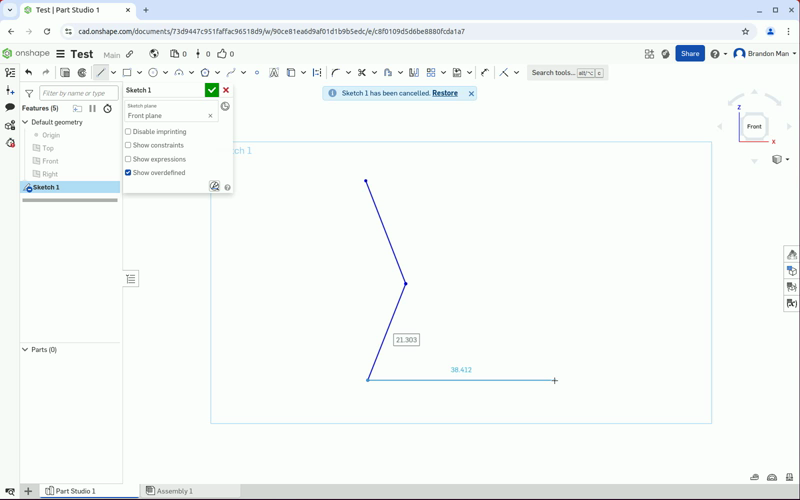
key_up(shift)
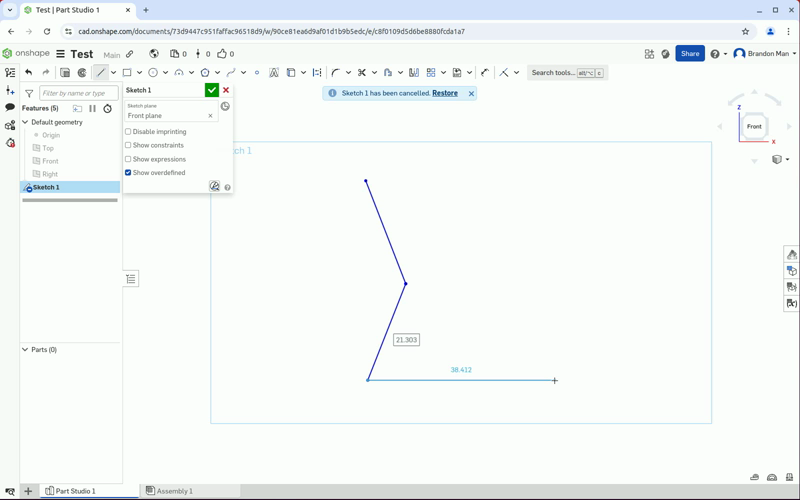
key_down(shift)
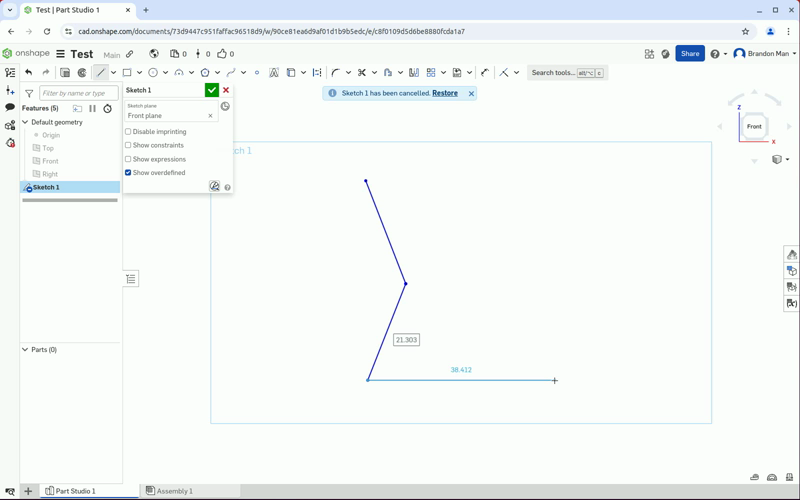
mouse_move(510, 283)
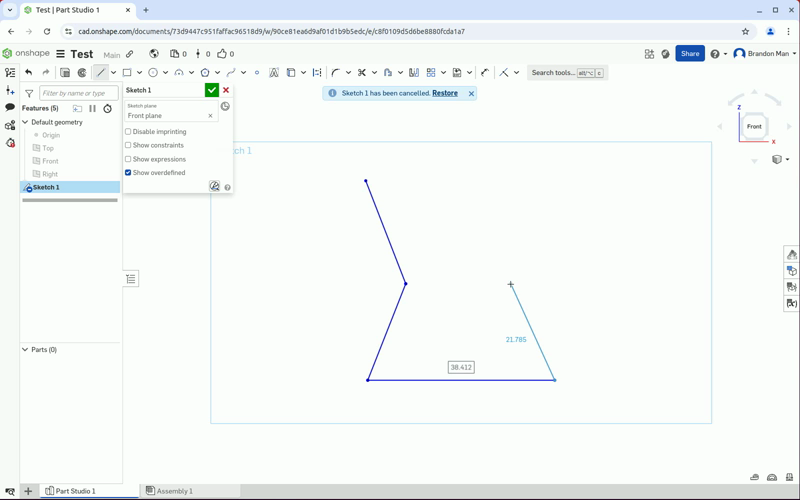
click(510, 283)
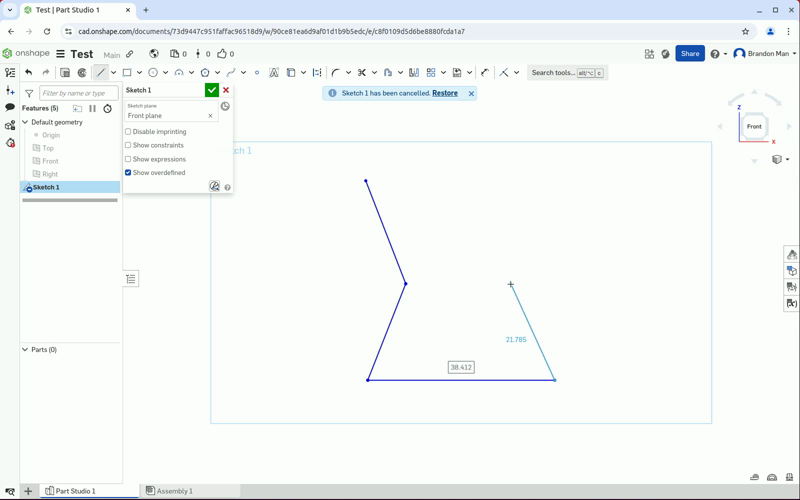
key_up(shift)
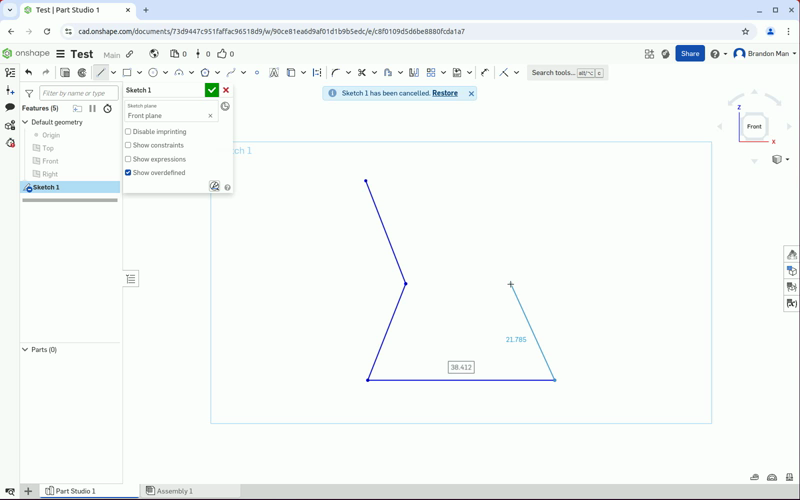
key_down(shift)
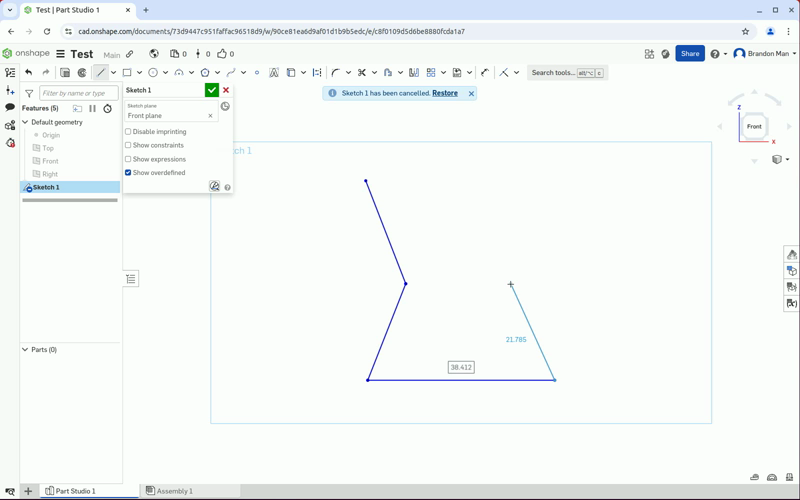
mouse_move(537, 170)
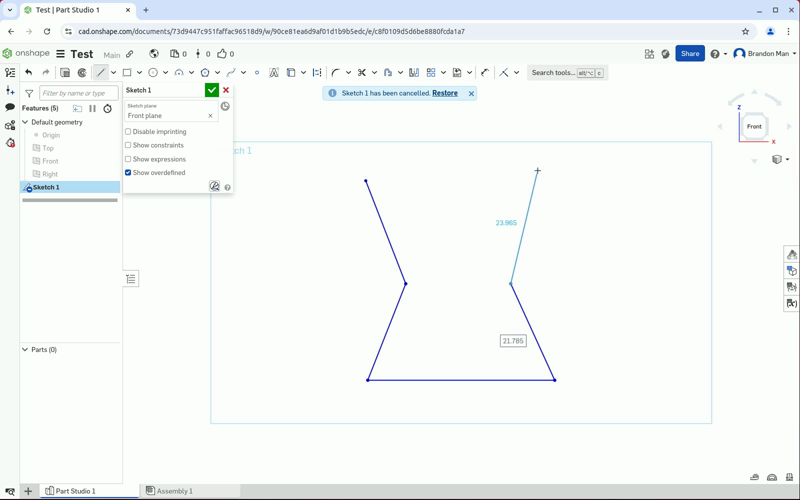
click(537, 170)
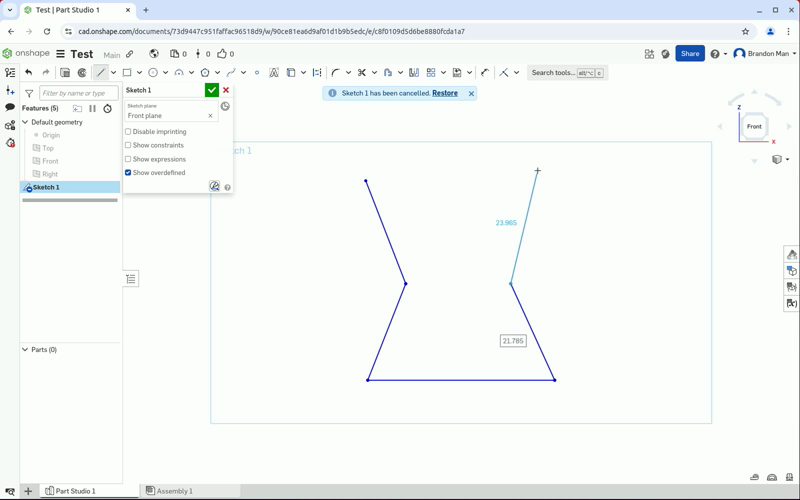
key_up(shift)
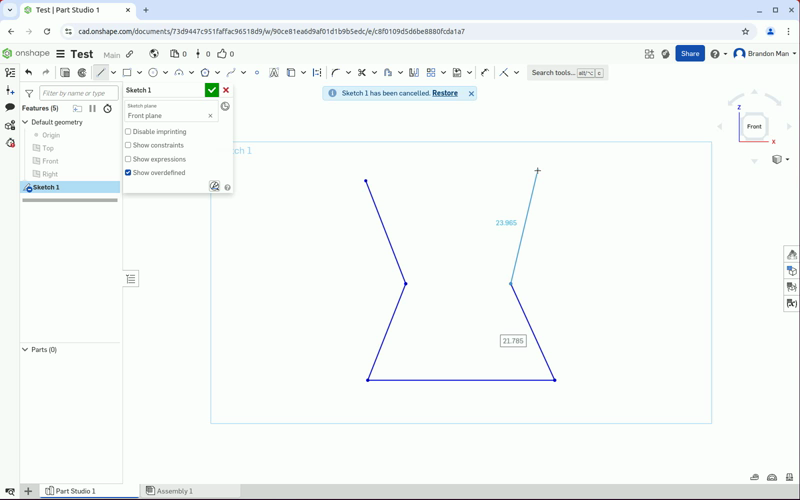
key_down(shift)
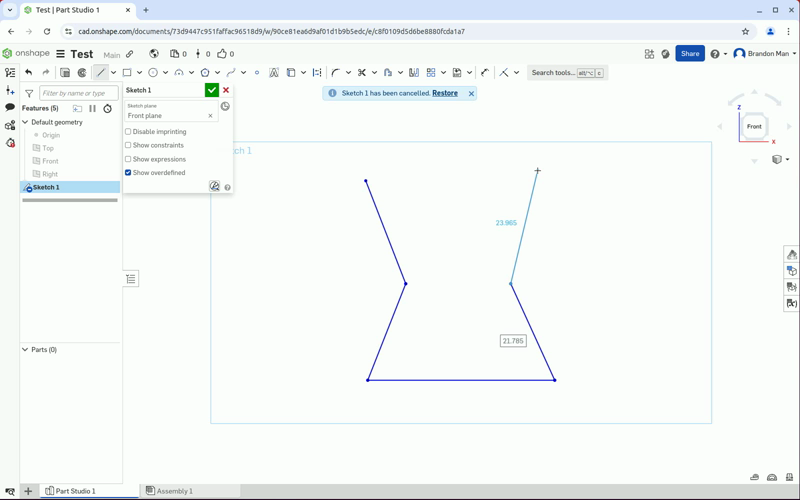
mouse_move(365, 180)
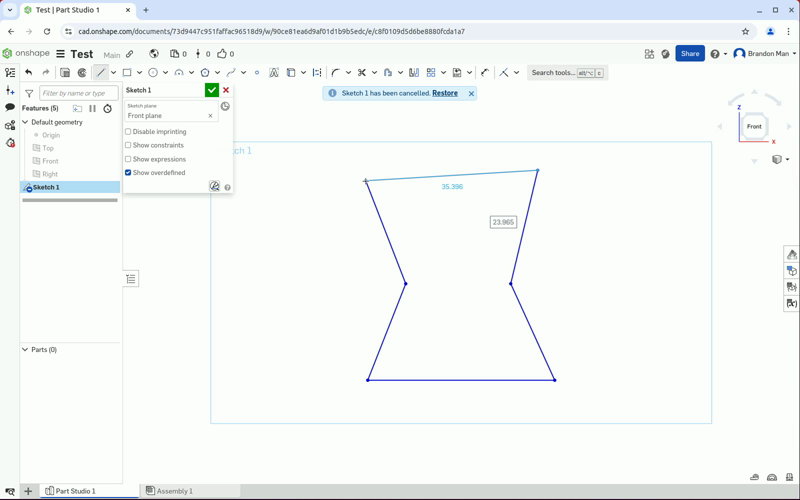
key_up(shift)
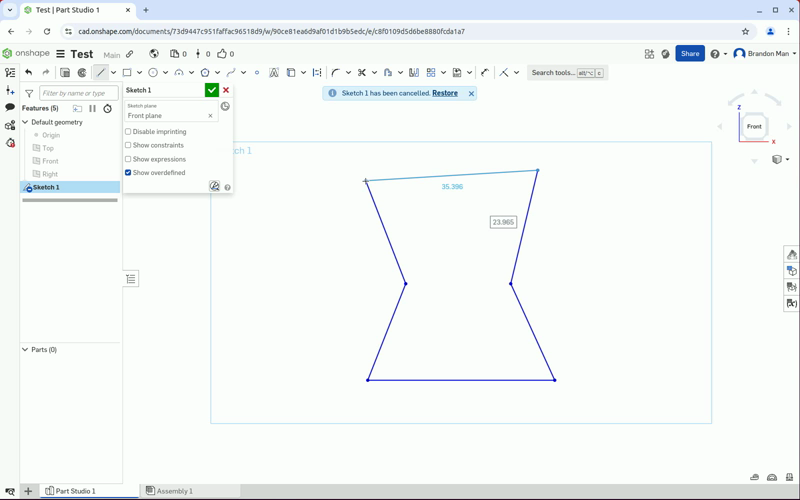
click(365, 180)
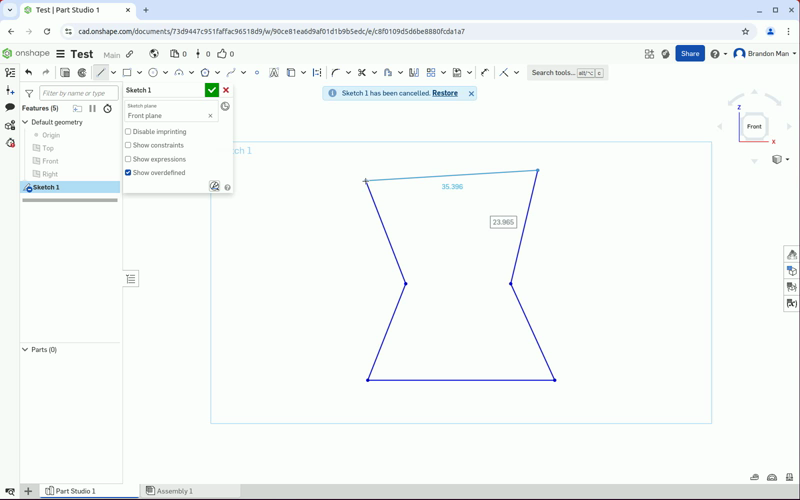
key(esc)
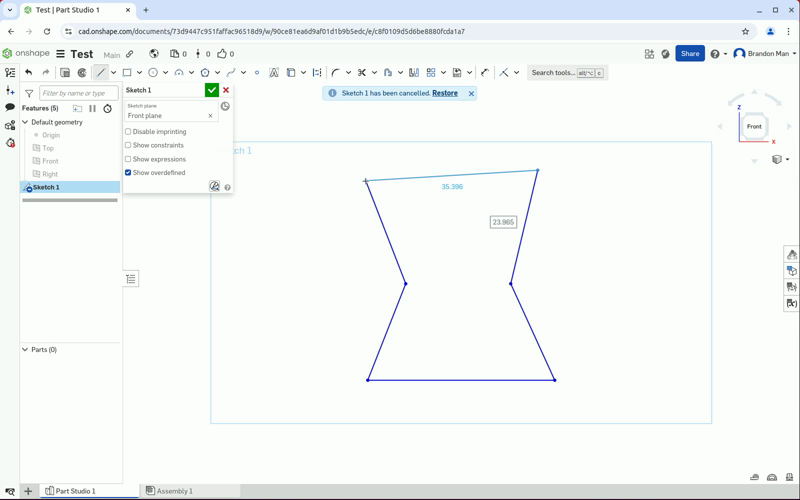
mouse_move(463, 245)
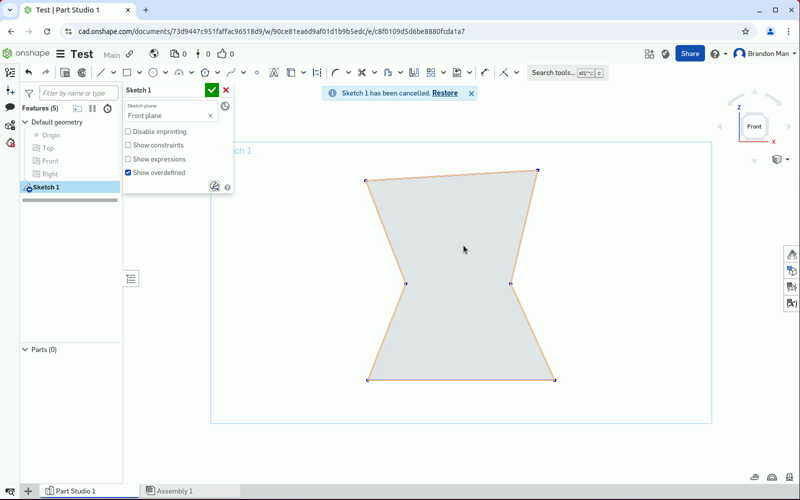
click(463, 245)
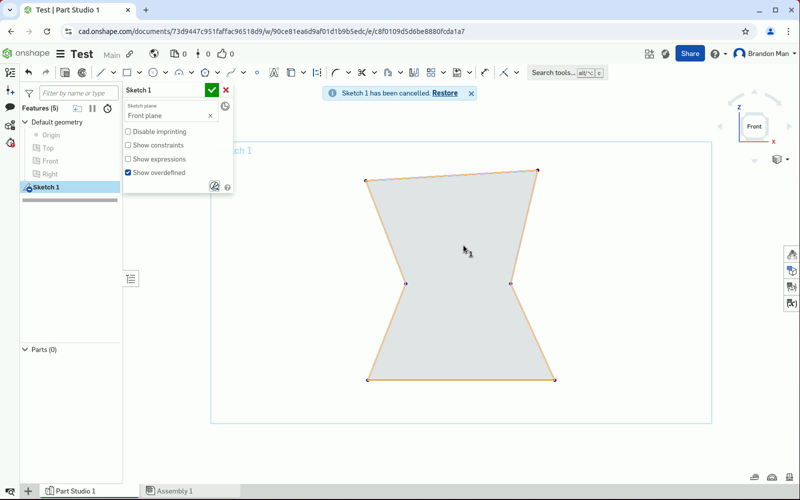
mouse_move(73, 352)
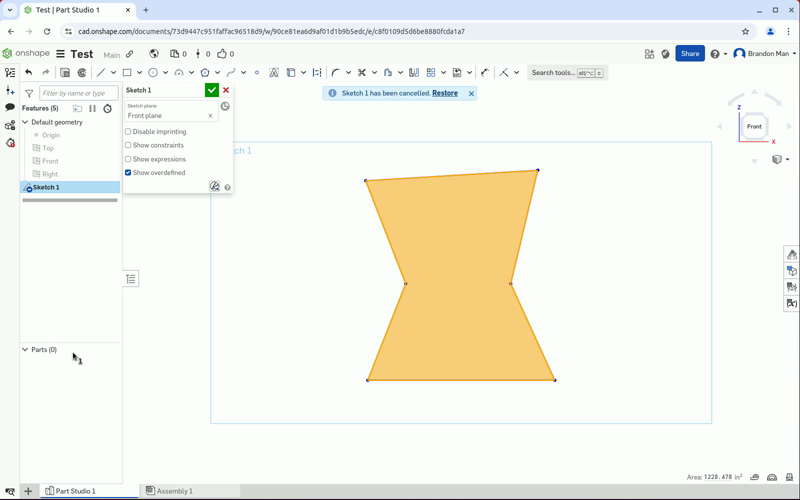
key(shift+y)
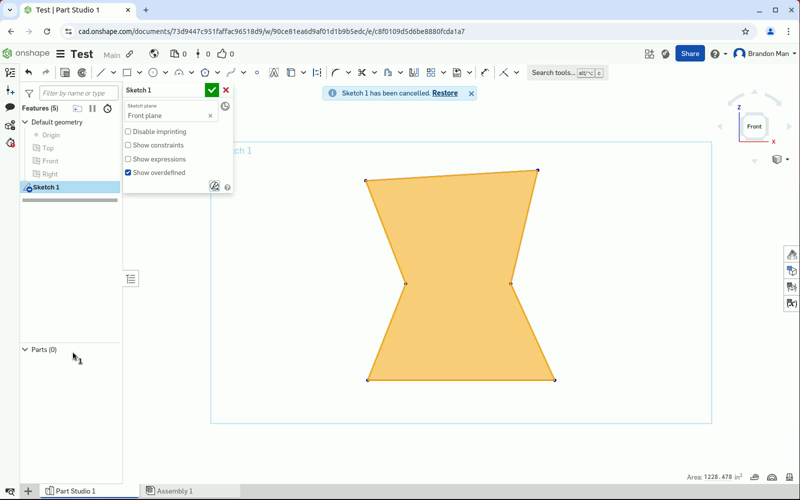
key(shift+e)
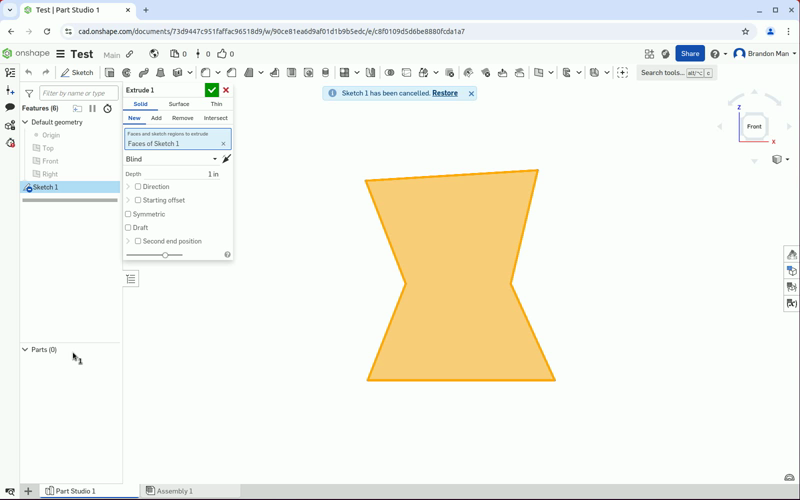
mouse_move(143, 106)
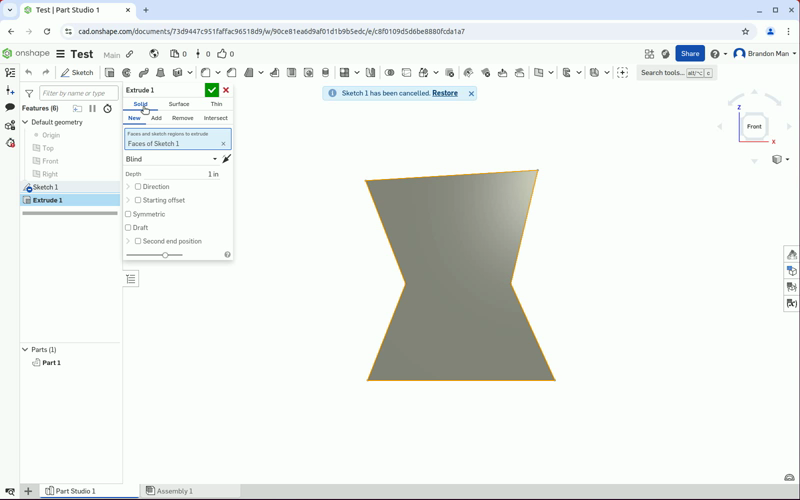
click(143, 106)
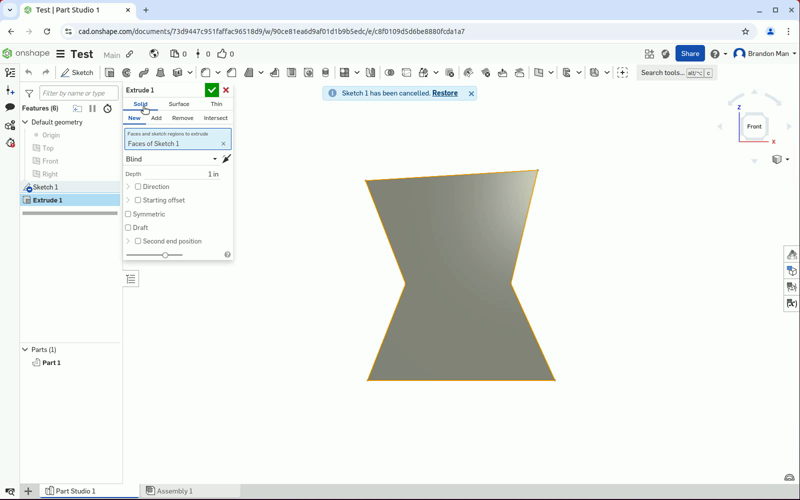
mouse_move(137, 120)
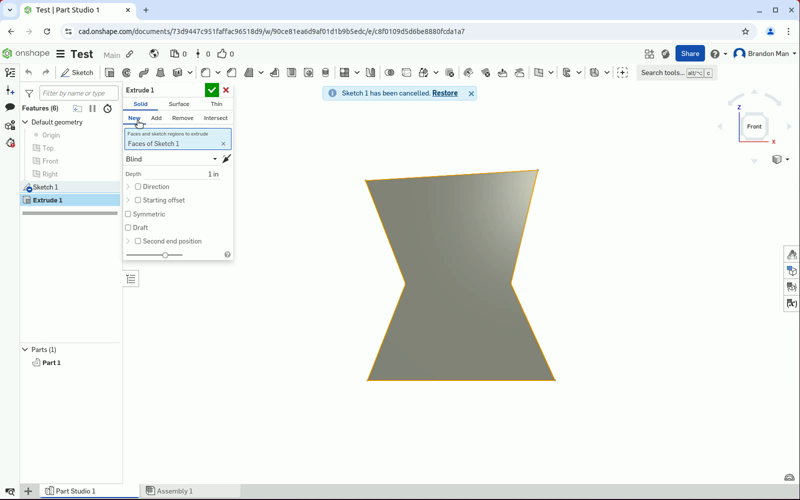
click(137, 120)
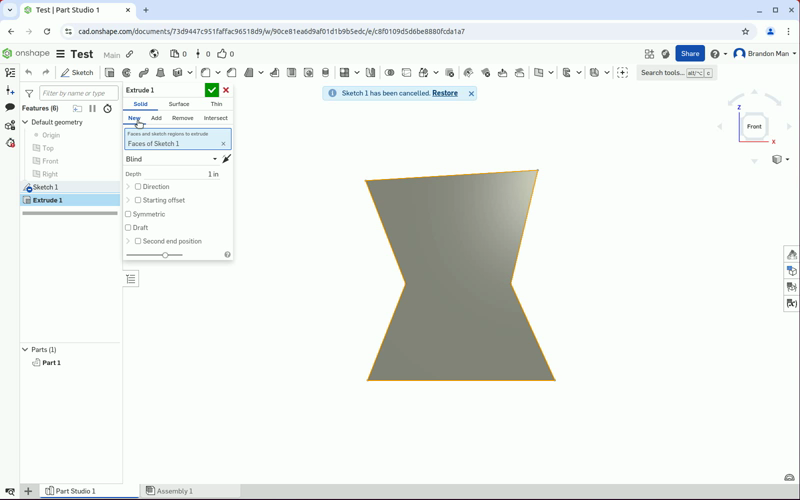
key(tab, 4)
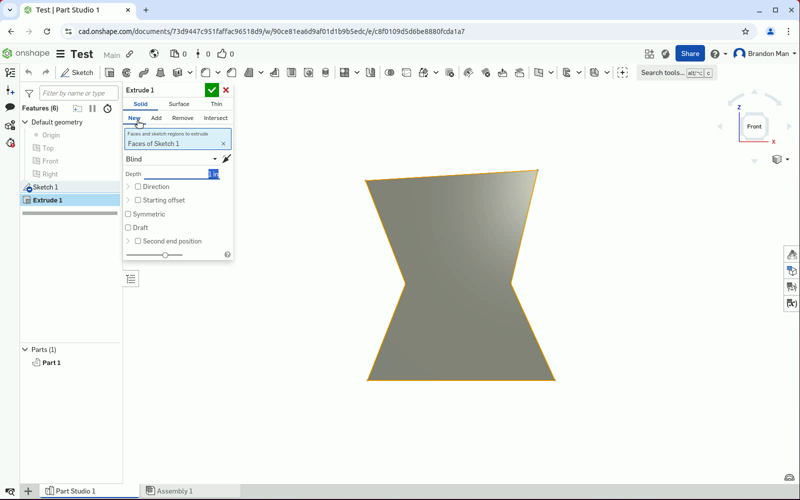
text(10.832)
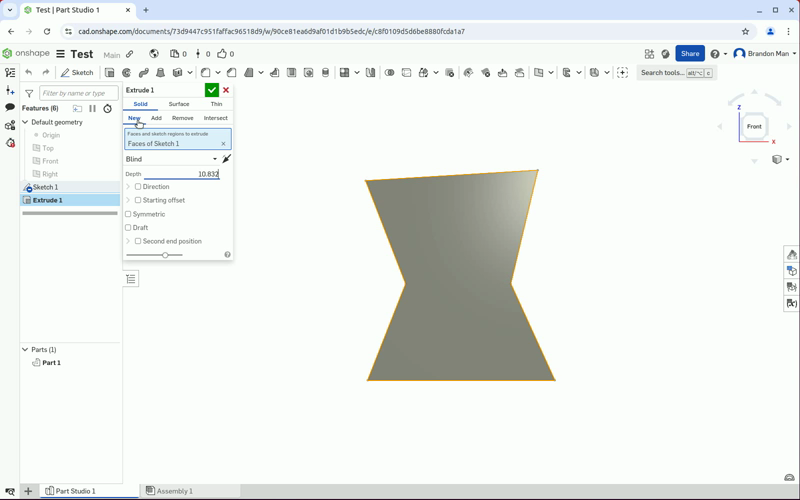
key(enter)
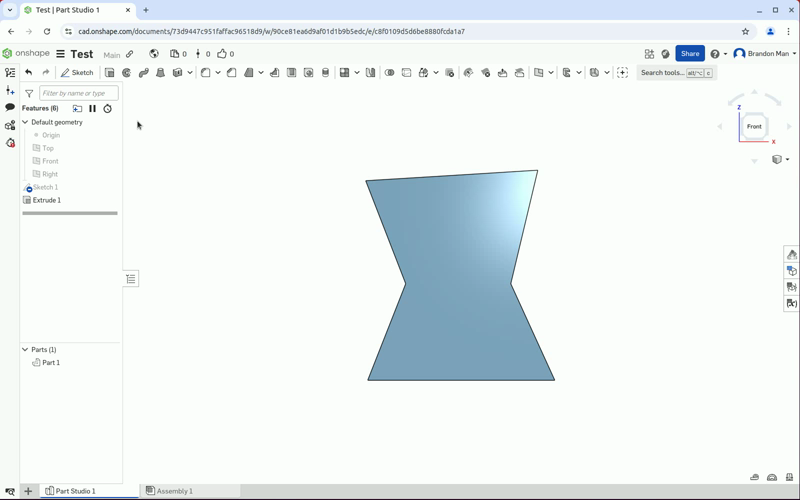
key(shift+h)
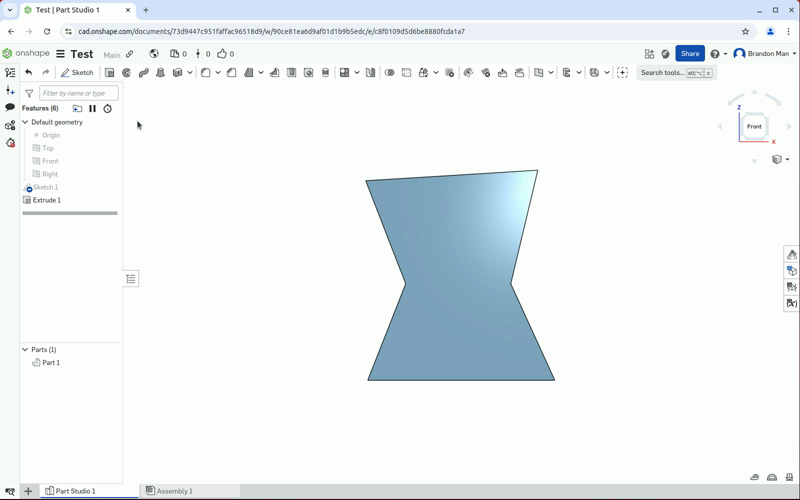
key(shift+h)
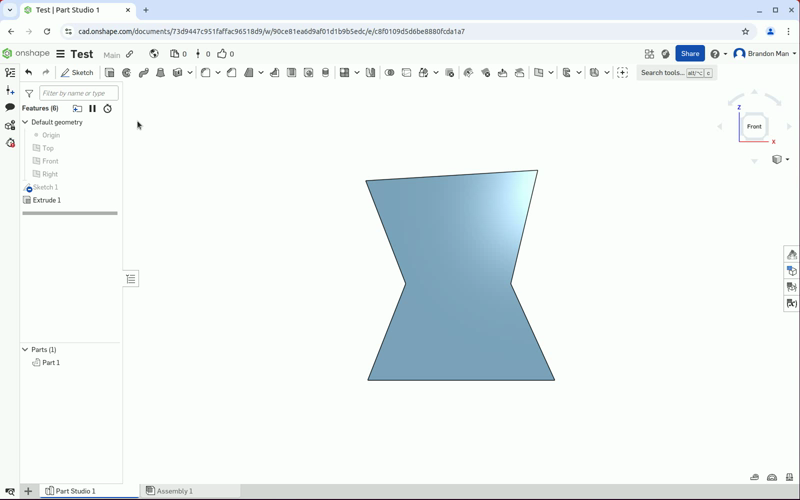
mouse_move(73, 189)
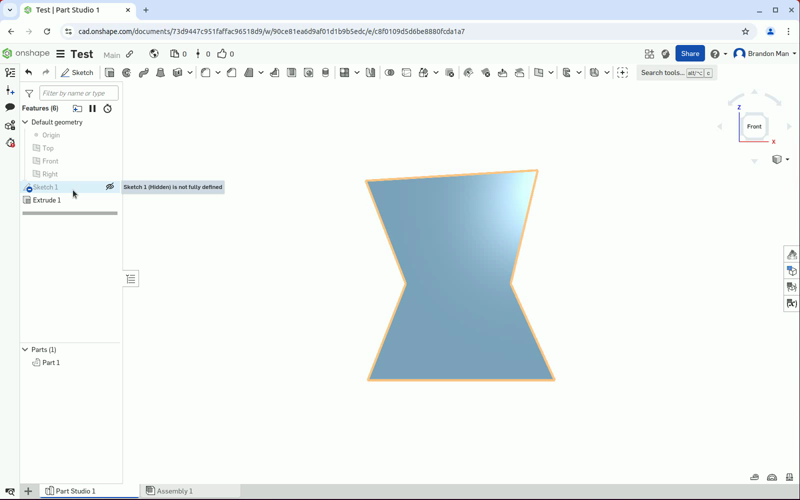
click(73, 189)
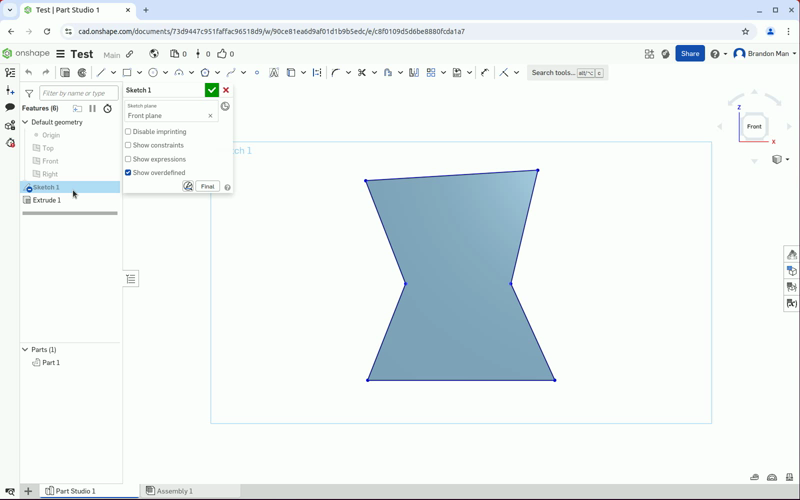
mouse_move(229, 92)
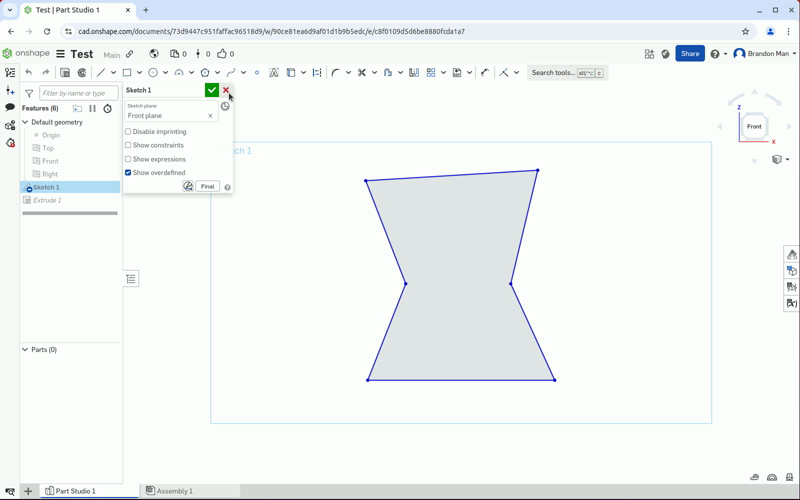
click(229, 92)
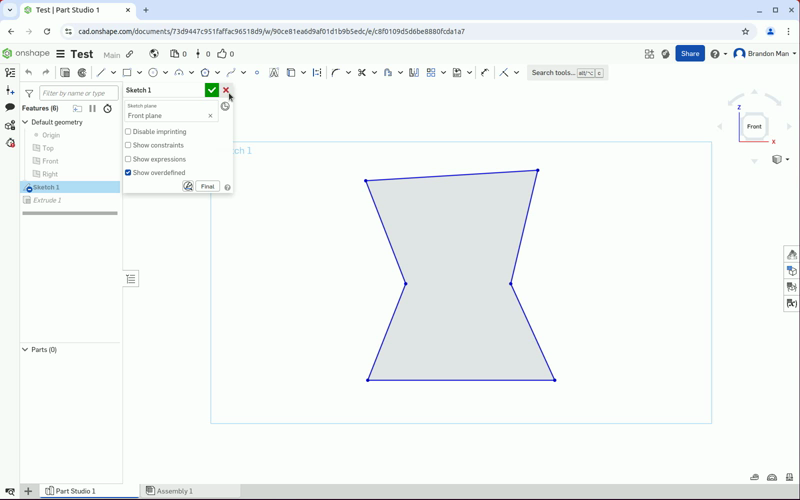
key(shift+s)
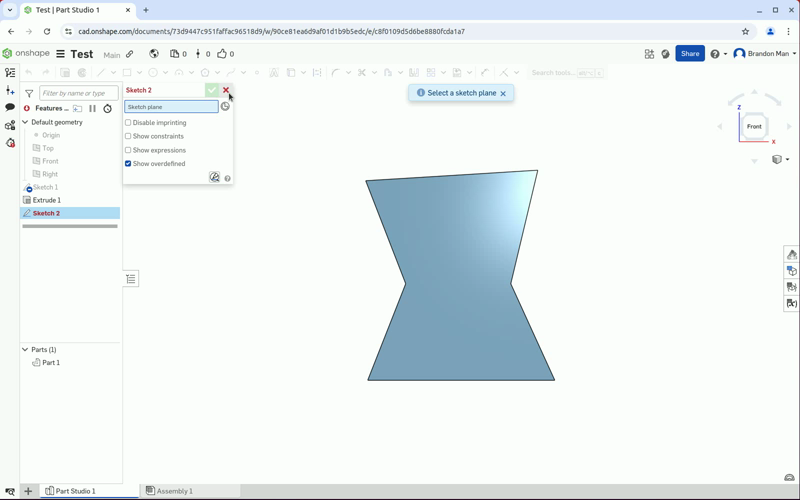
mouse_move(73, 163)
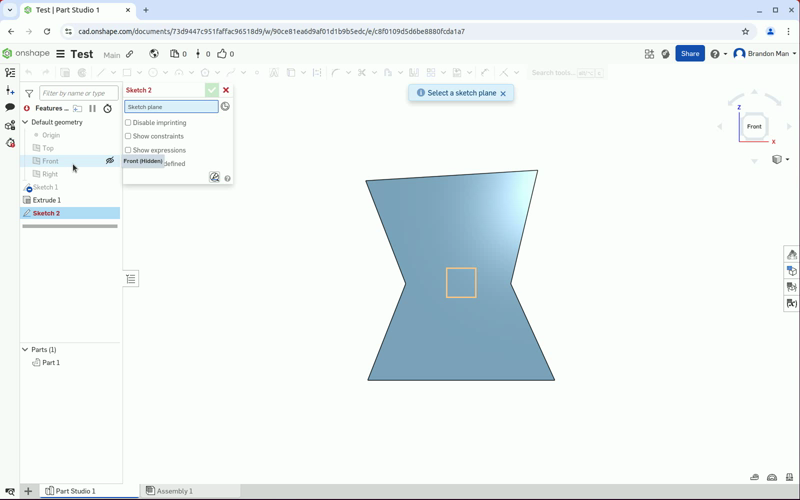
click(73, 163)
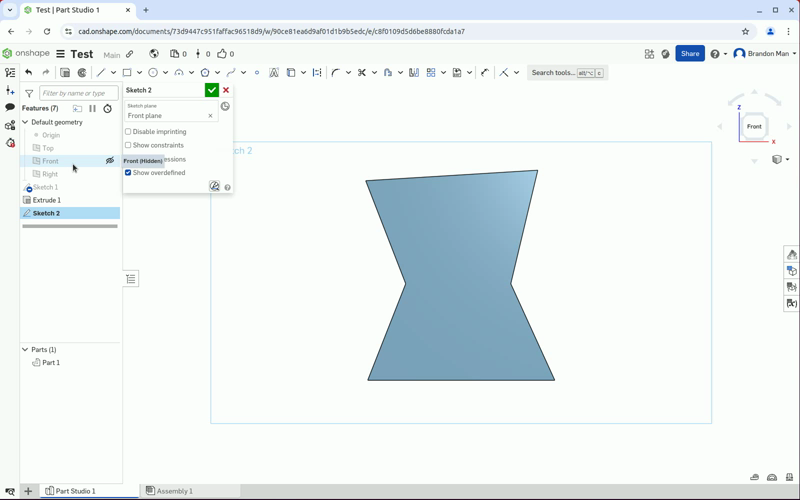
mouse_move(73, 352)
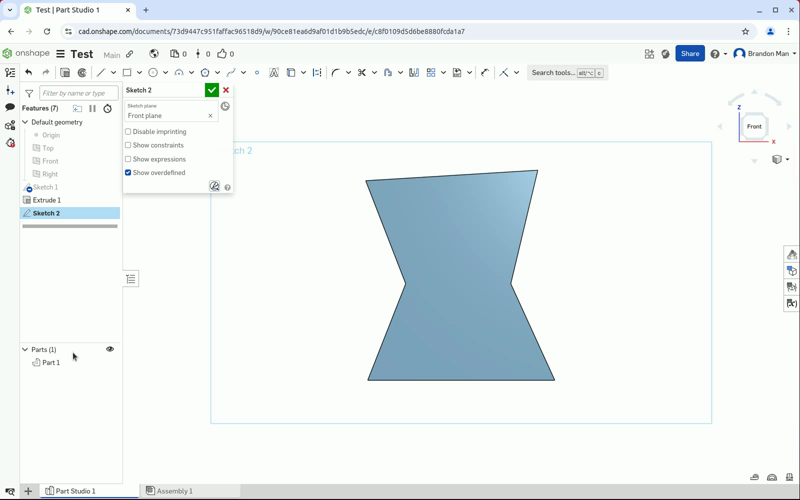
key(y)
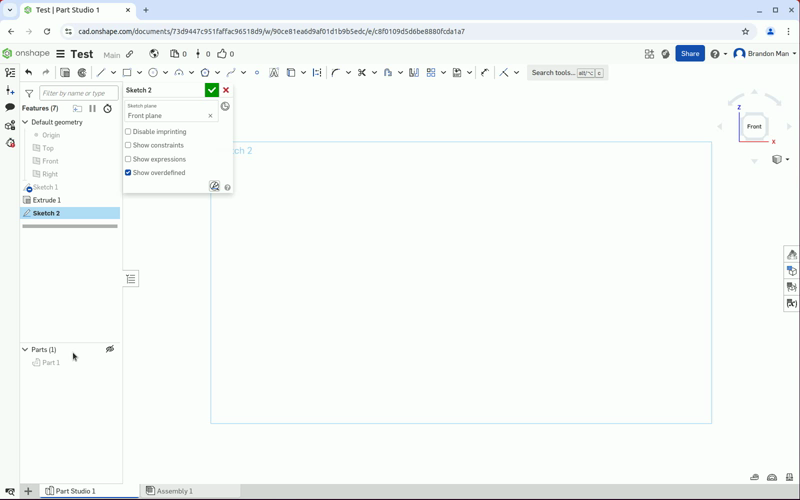
key(l)
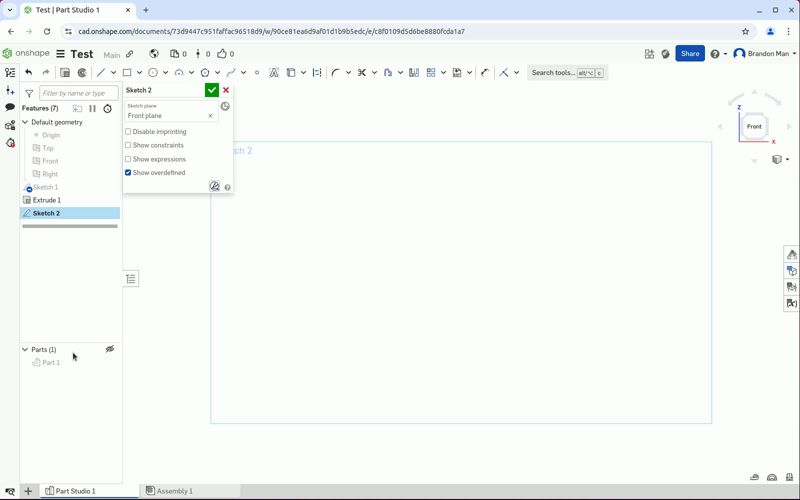
key_down(shift)
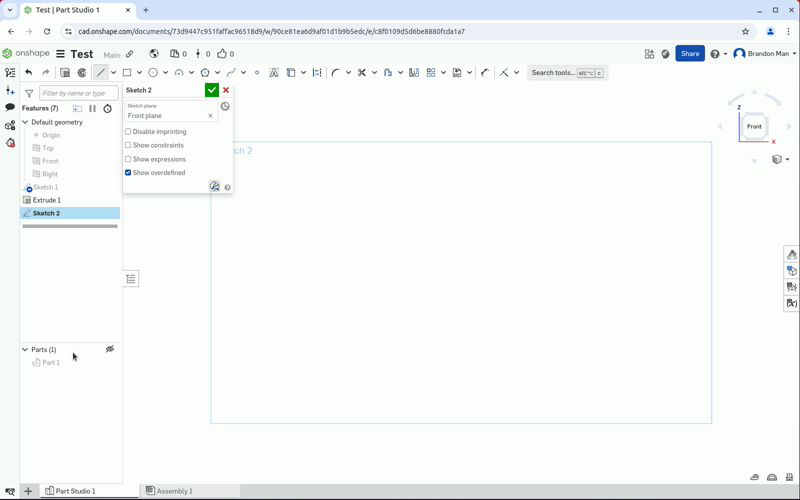
mouse_move(365, 180)
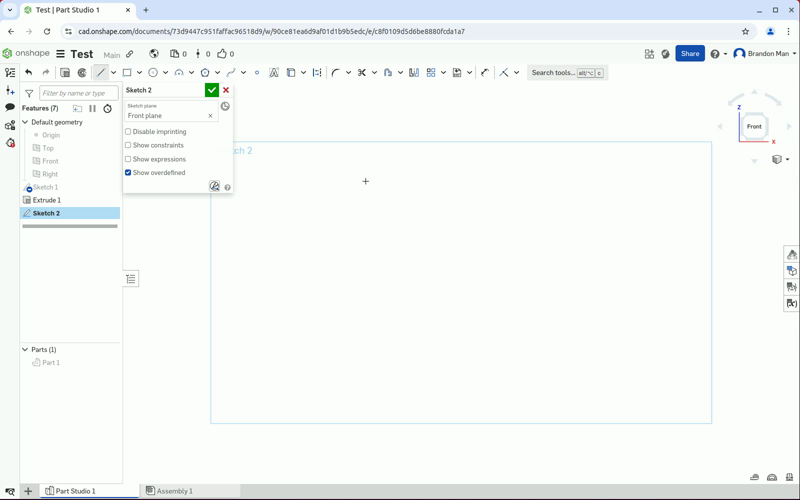
click(365, 180)
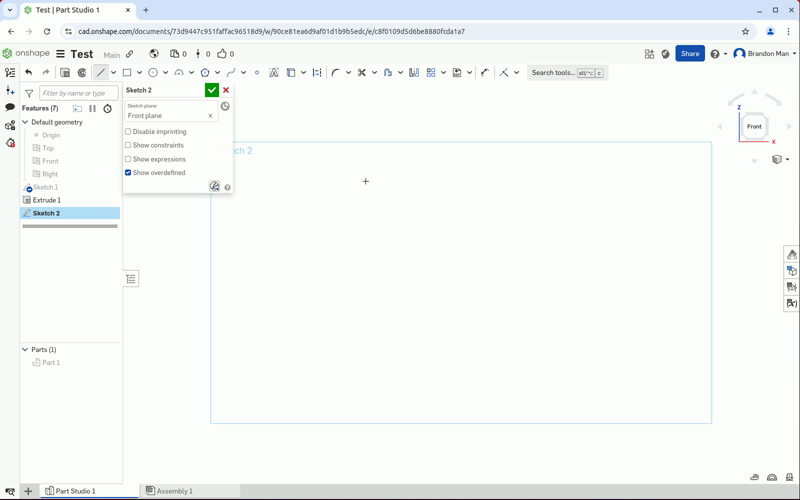
key_up(shift)
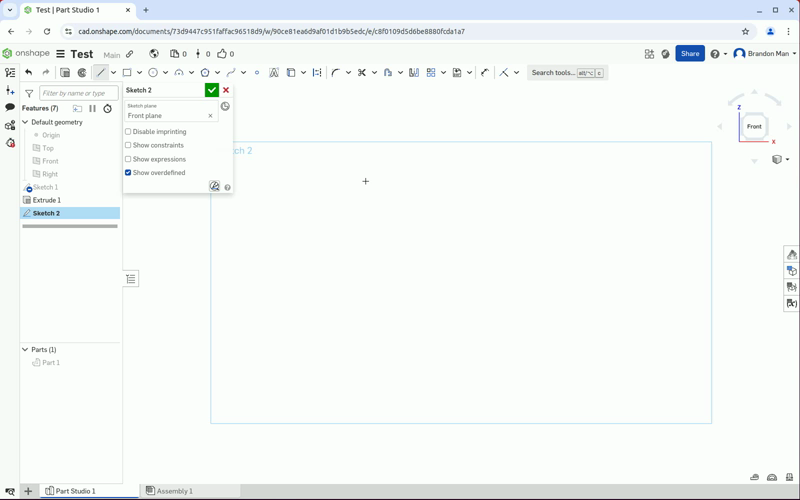
key_down(shift)
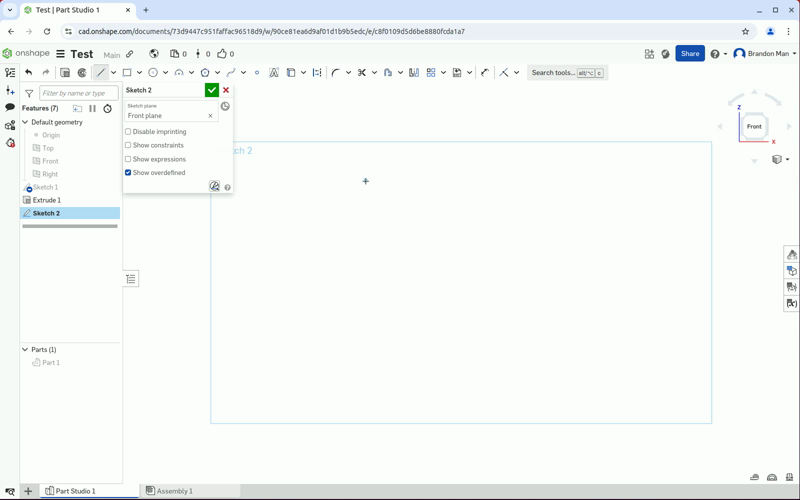
mouse_move(405, 283)
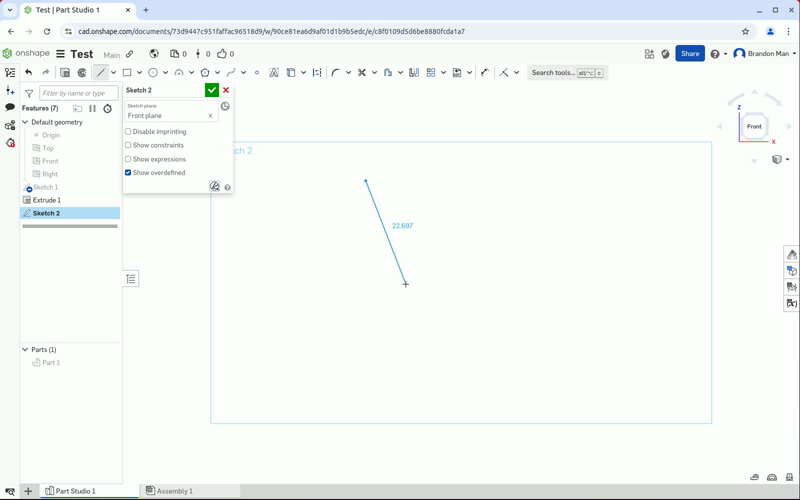
click(405, 283)
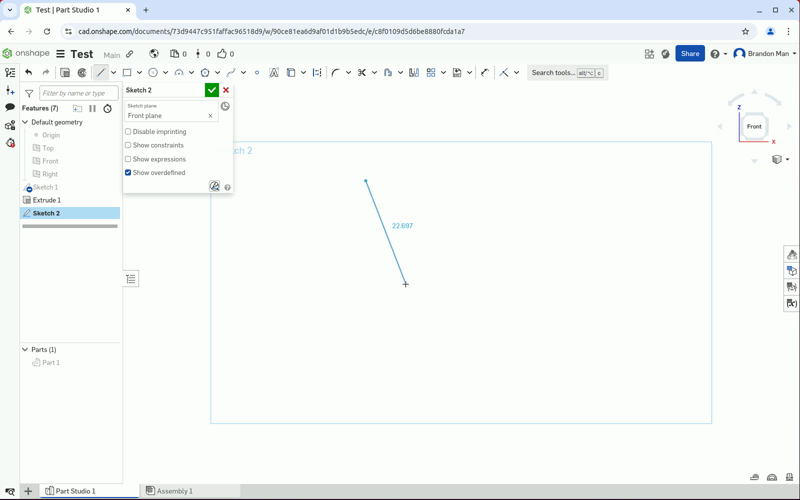
key_up(shift)
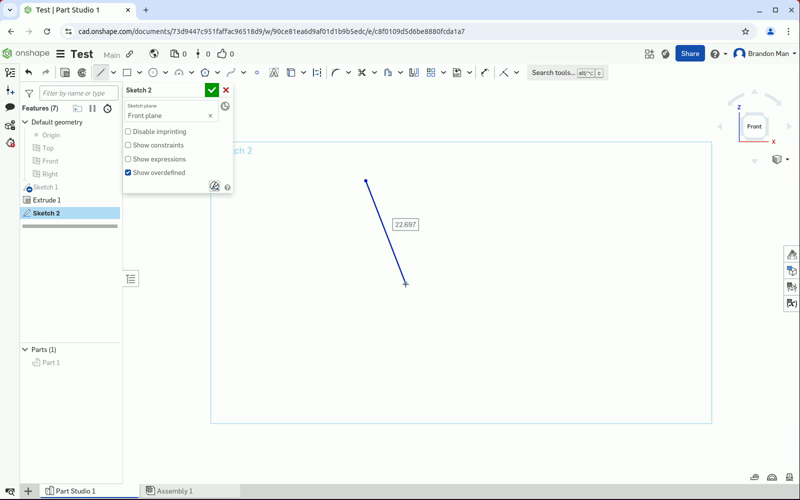
key_down(shift)
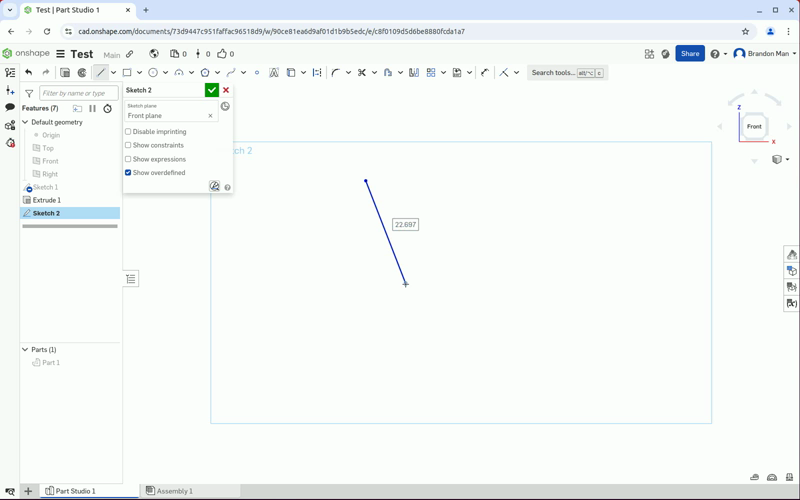
mouse_move(367, 380)
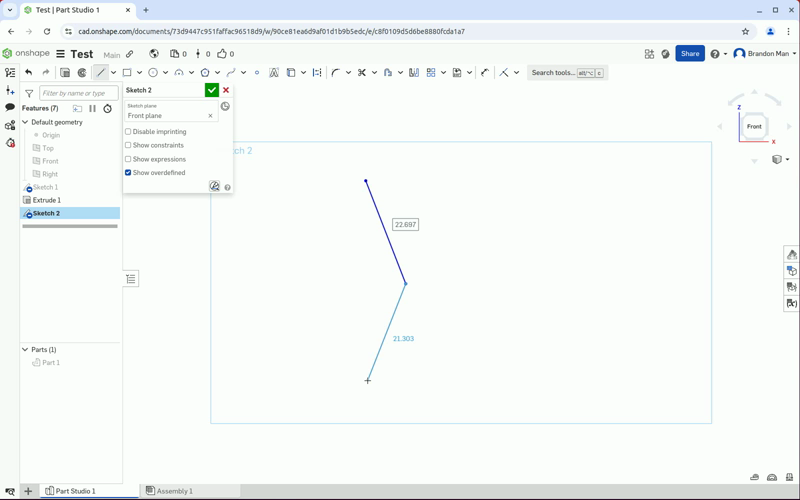
click(367, 380)
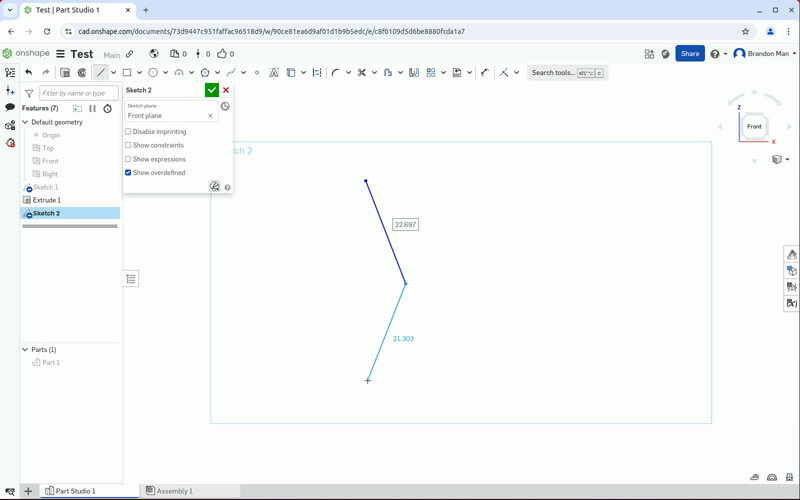
key_up(shift)
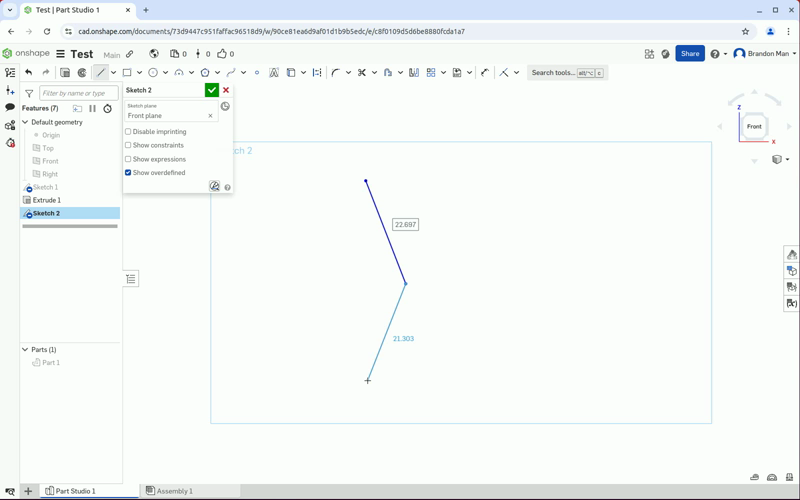
key_down(shift)
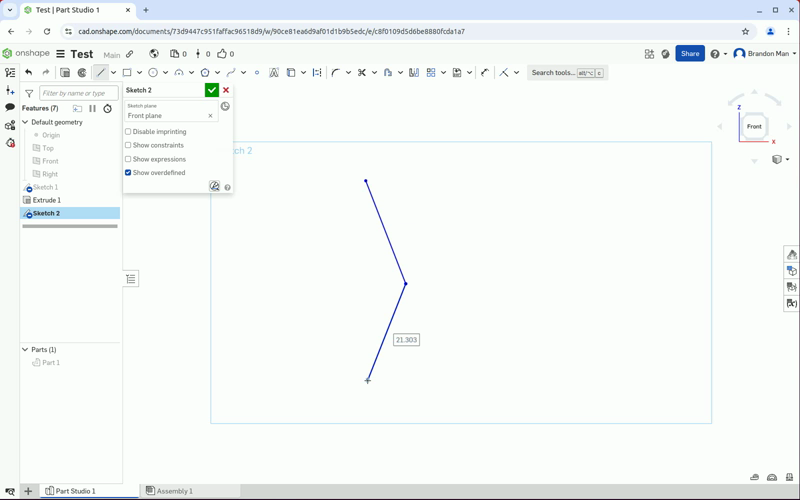
mouse_move(554, 380)
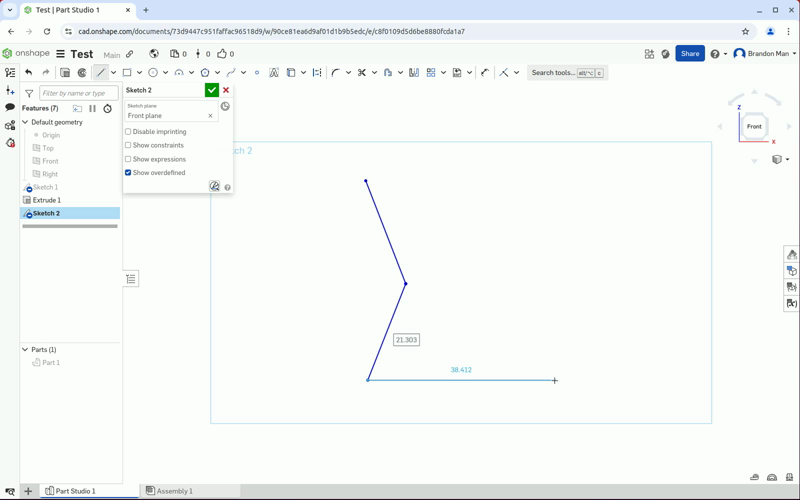
click(554, 380)
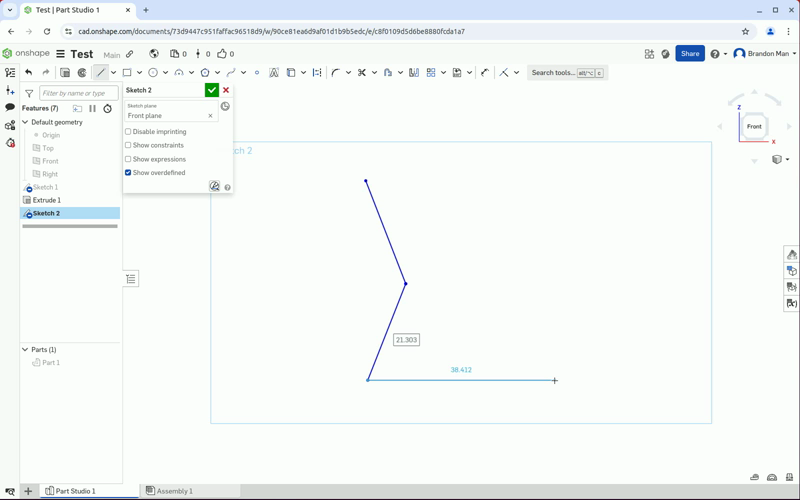
key_up(shift)
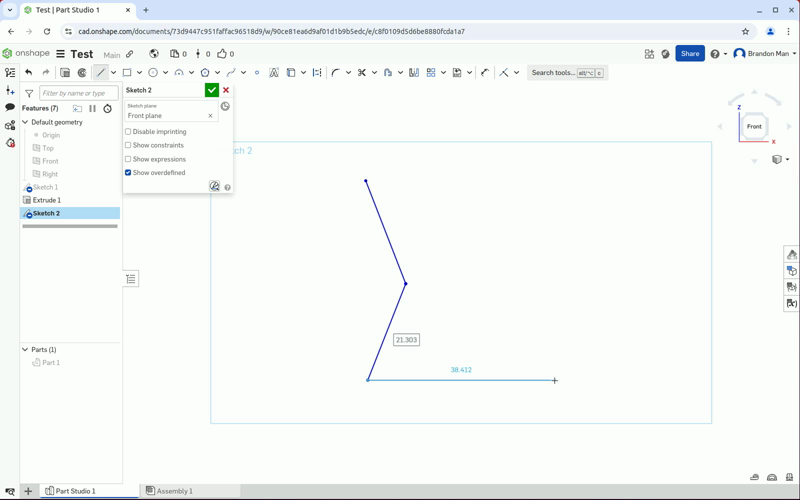
key_down(shift)
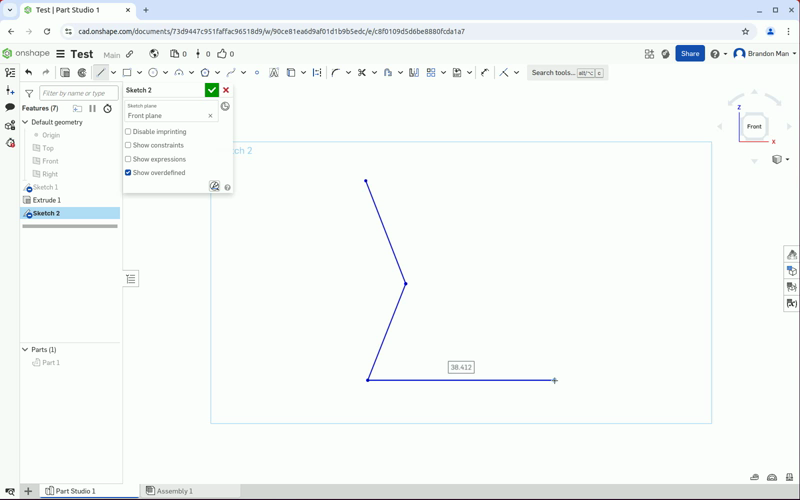
mouse_move(510, 283)
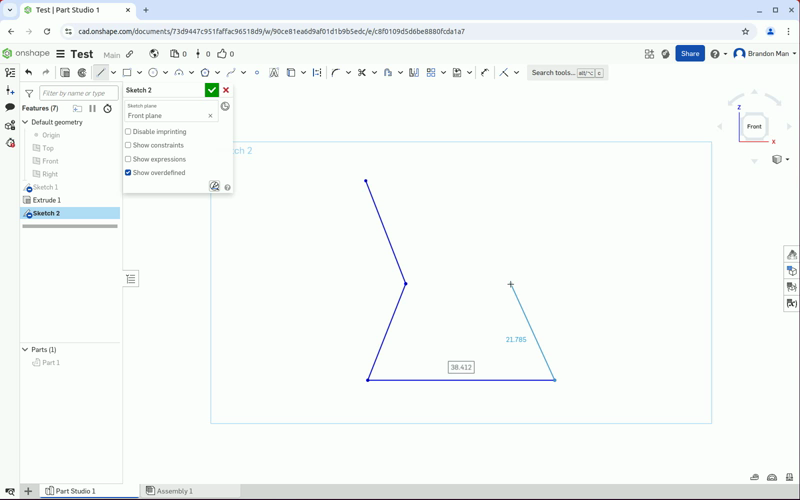
click(510, 283)
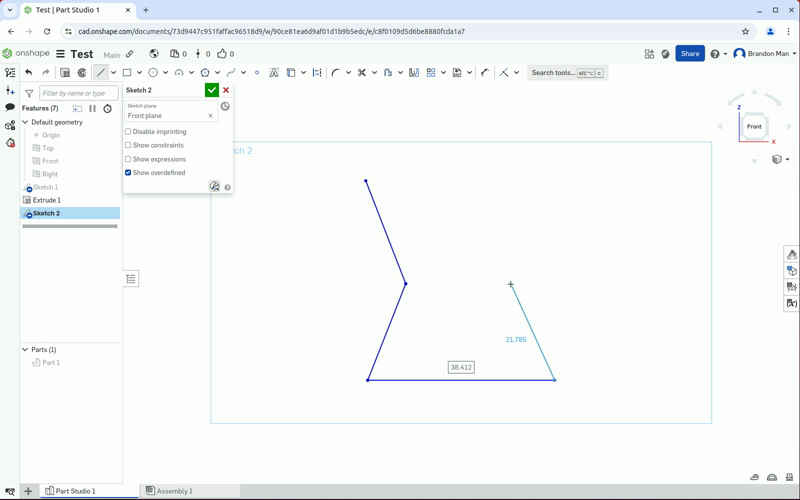
key_up(shift)
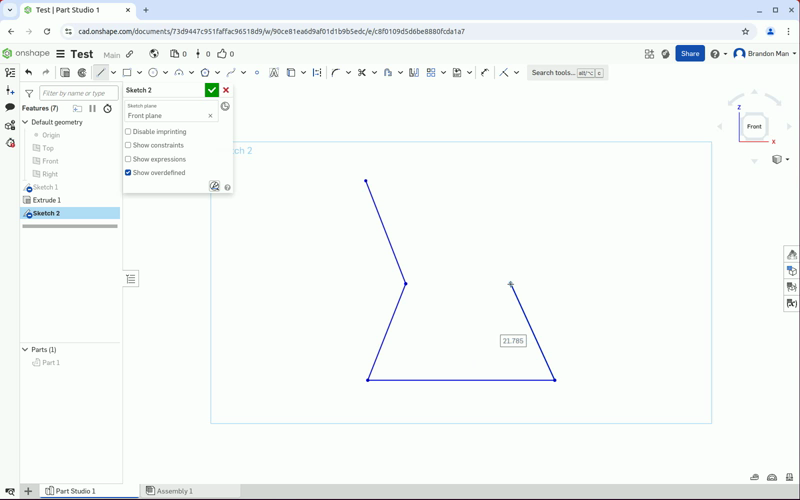
key_down(shift)
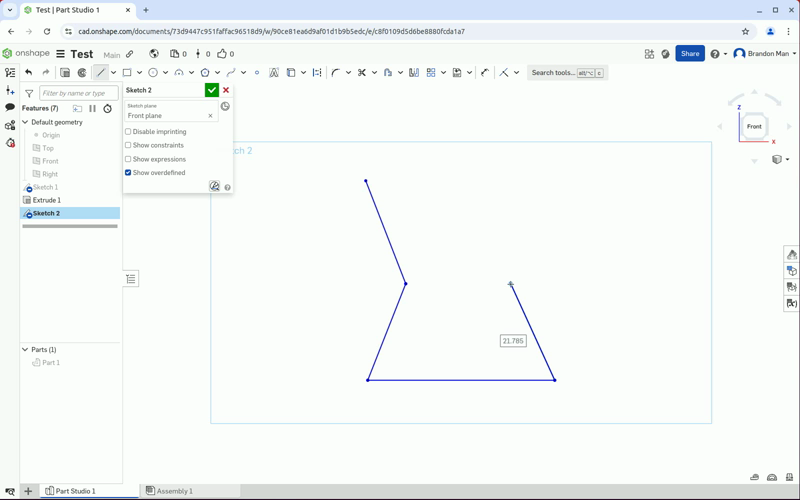
mouse_move(537, 170)
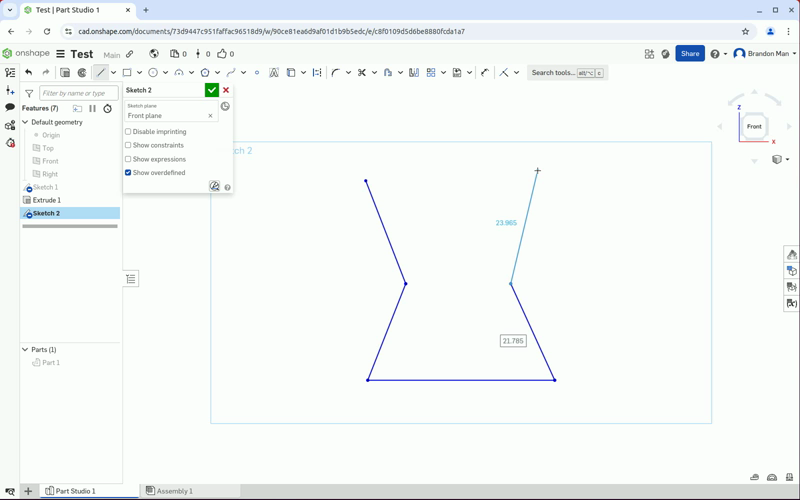
click(537, 170)
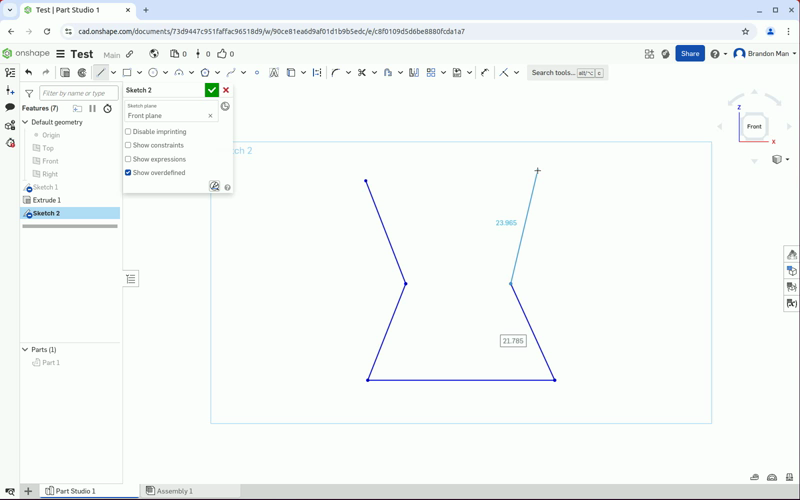
key_up(shift)
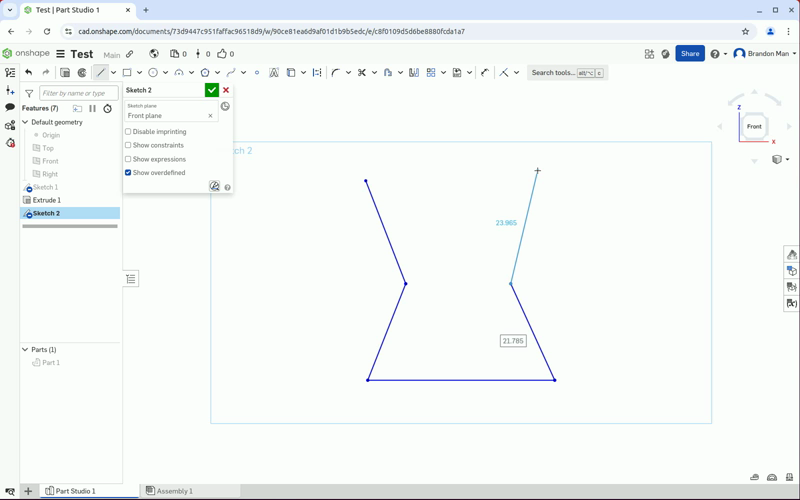
key_down(shift)
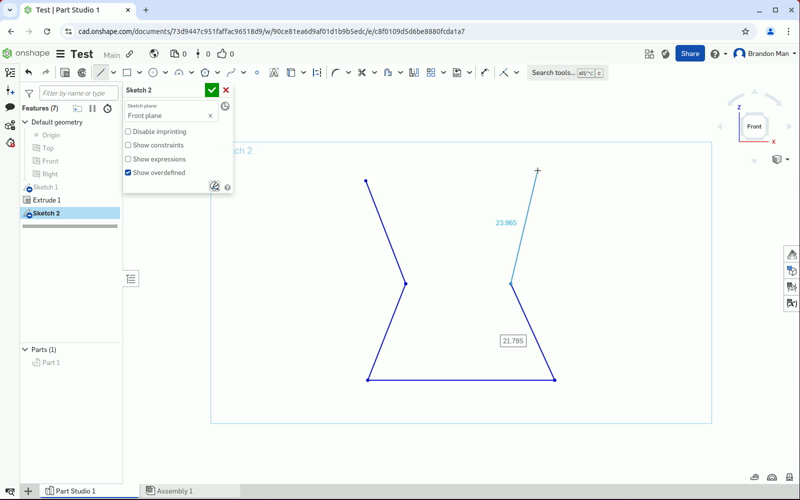
mouse_move(365, 180)
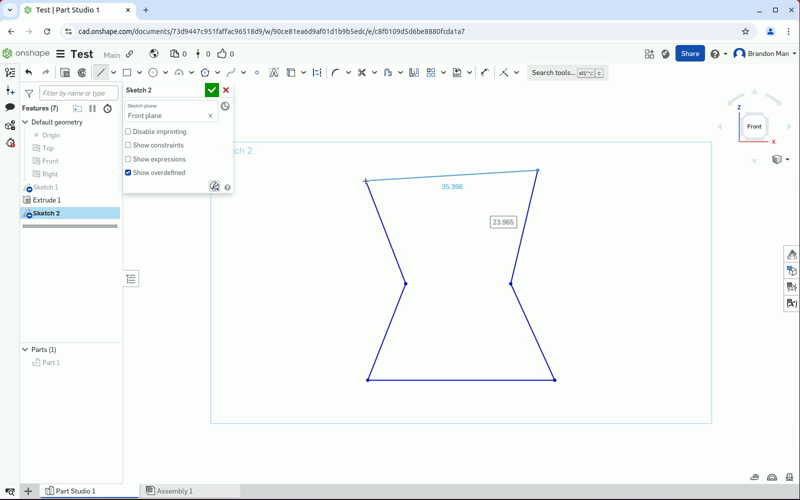
key_up(shift)
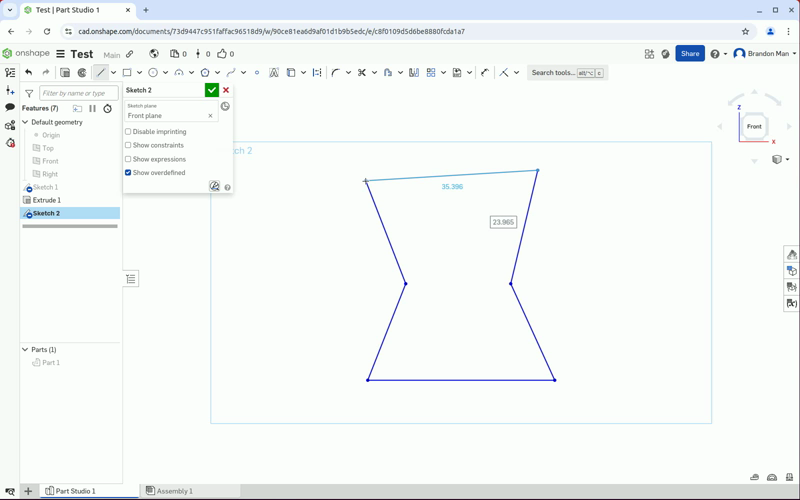
click(365, 180)
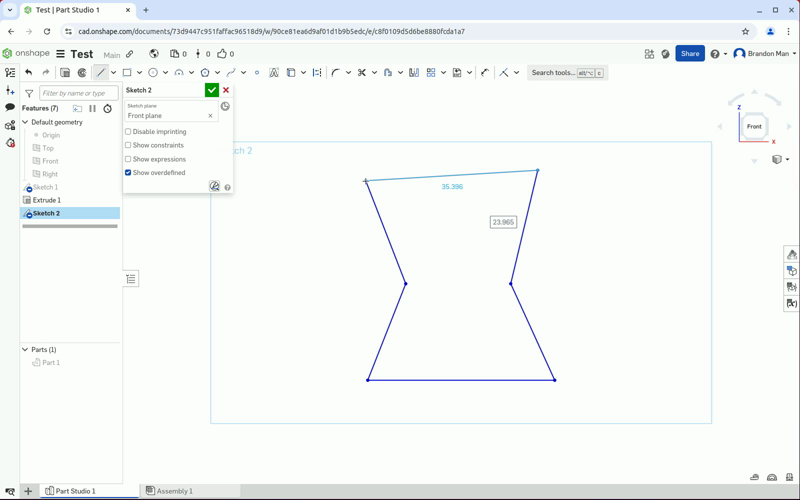
key(esc)
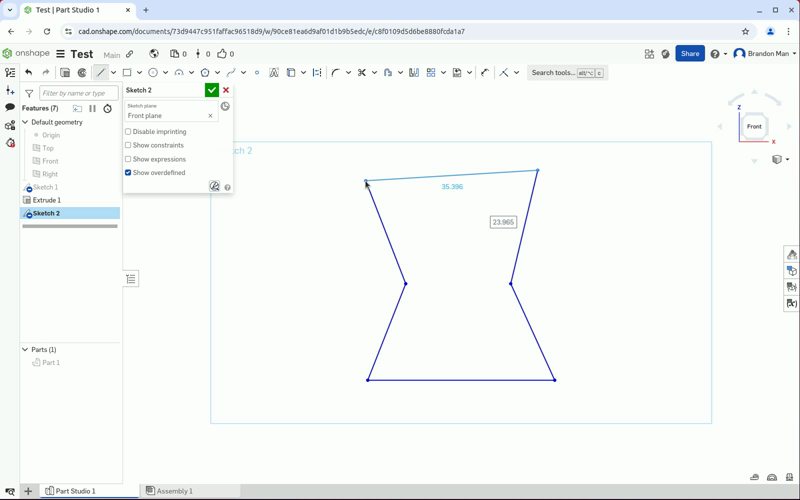
mouse_move(470, 292)
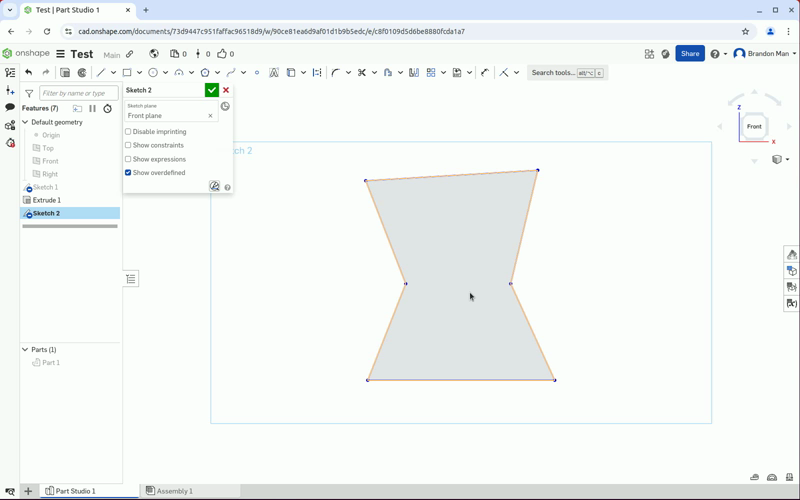
click(470, 292)
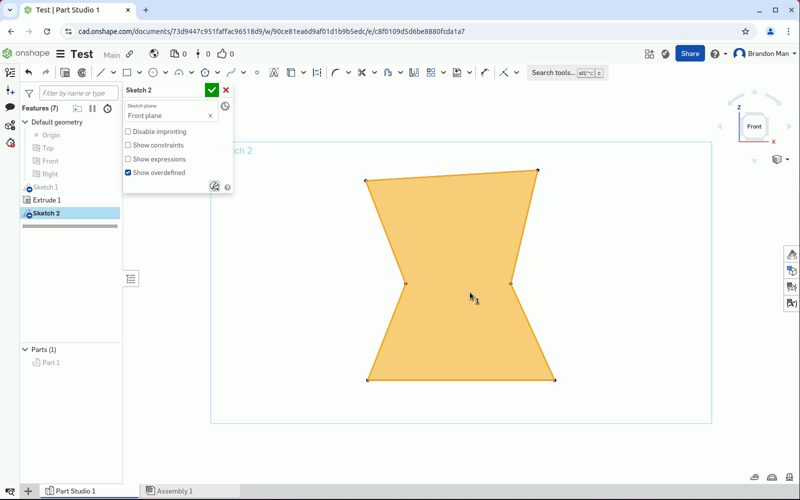
mouse_move(73, 352)
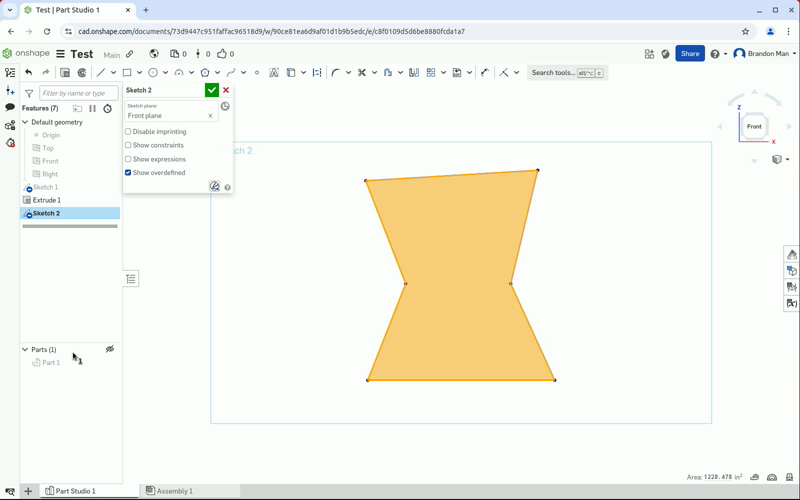
key(shift+y)
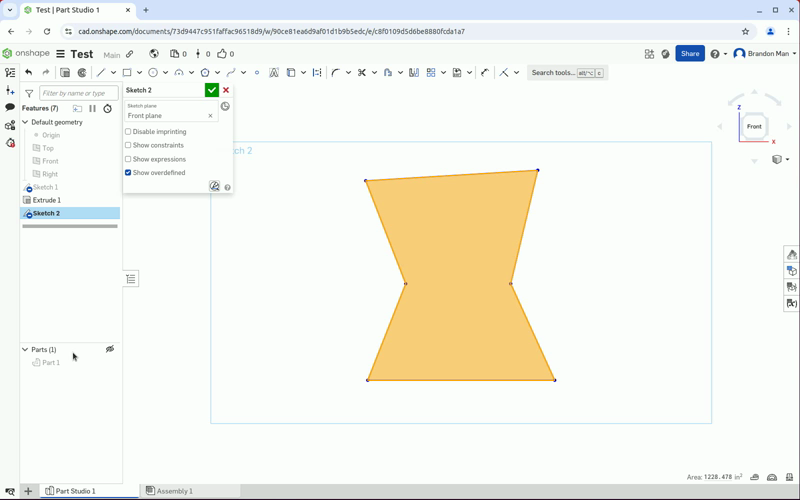
key(shift+e)
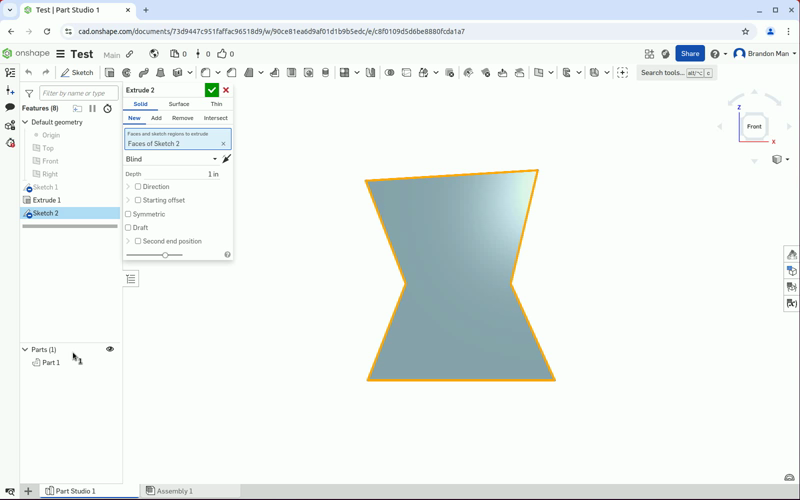
mouse_move(143, 106)
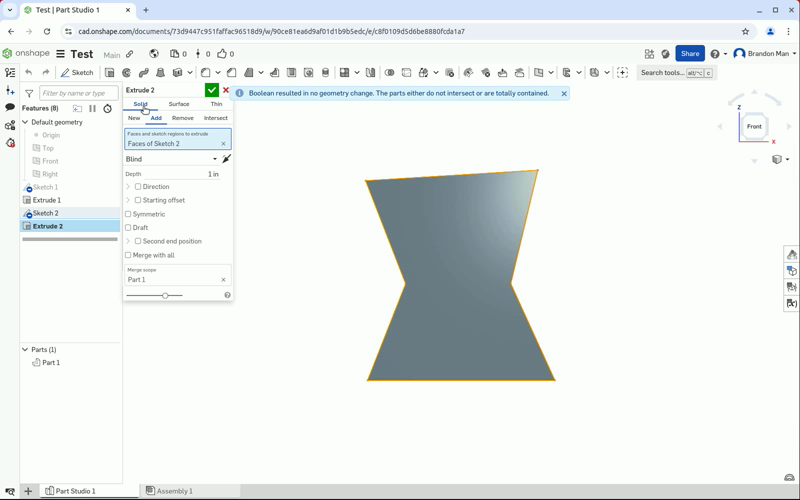
click(143, 106)
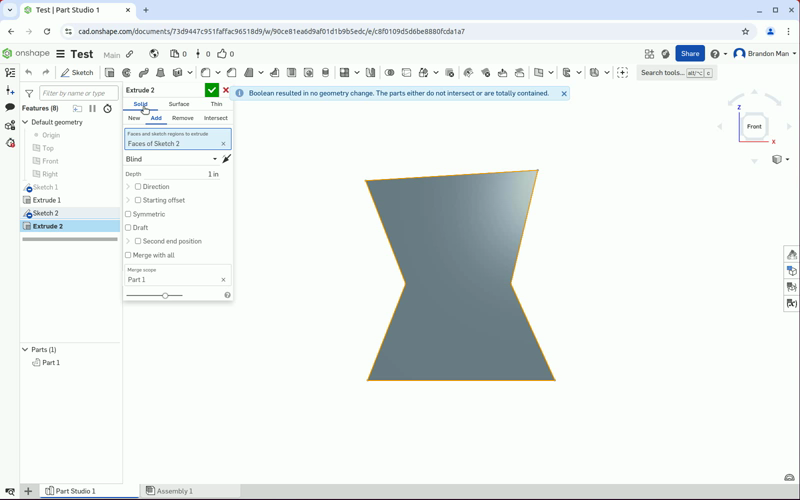
mouse_move(137, 120)
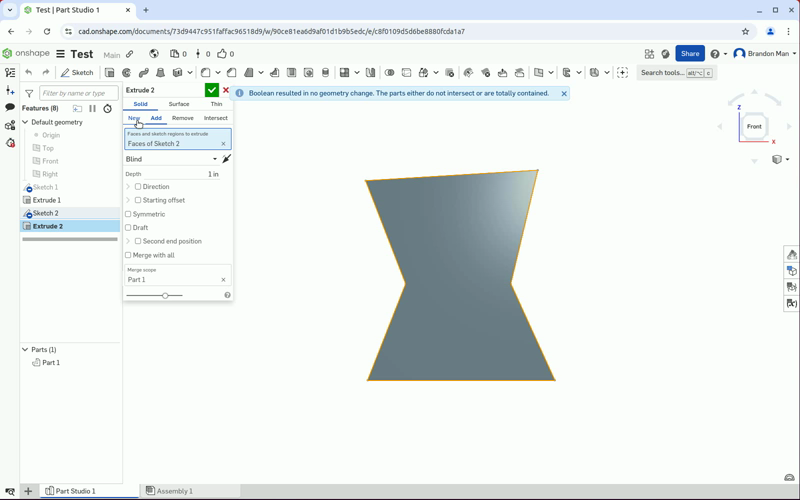
click(137, 120)
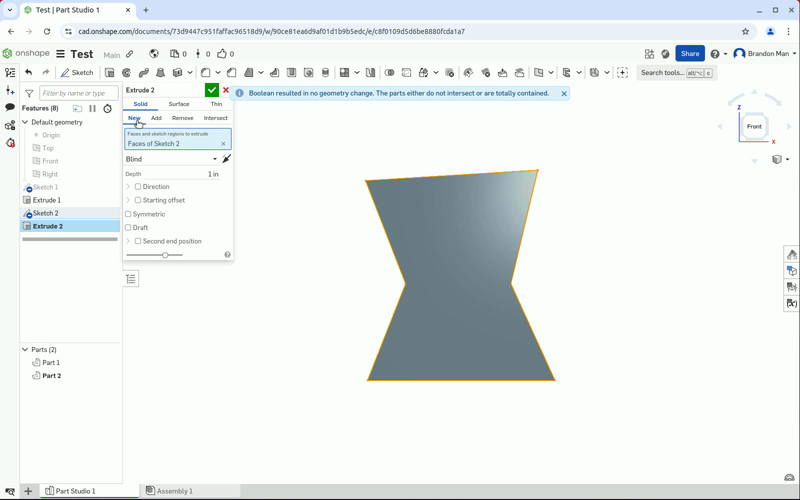
key(tab, 4)
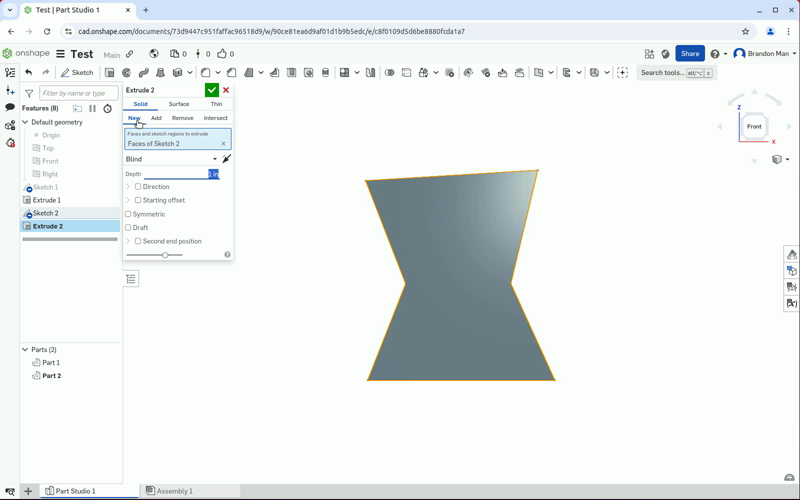
text(10.832)
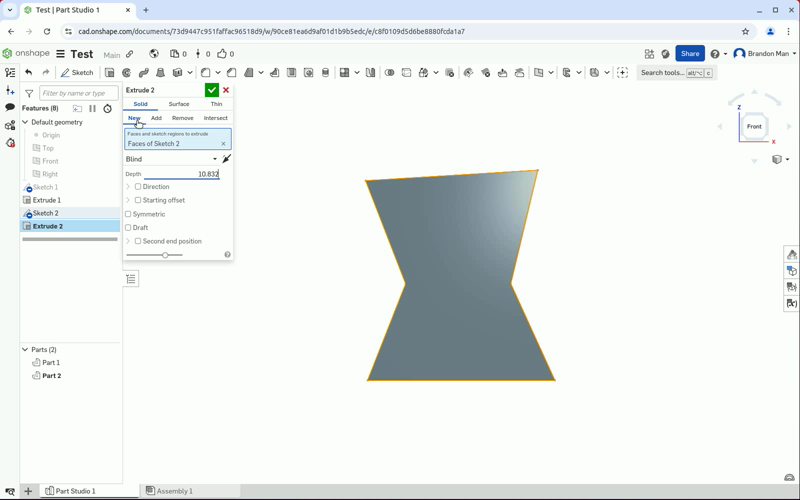
key(enter)
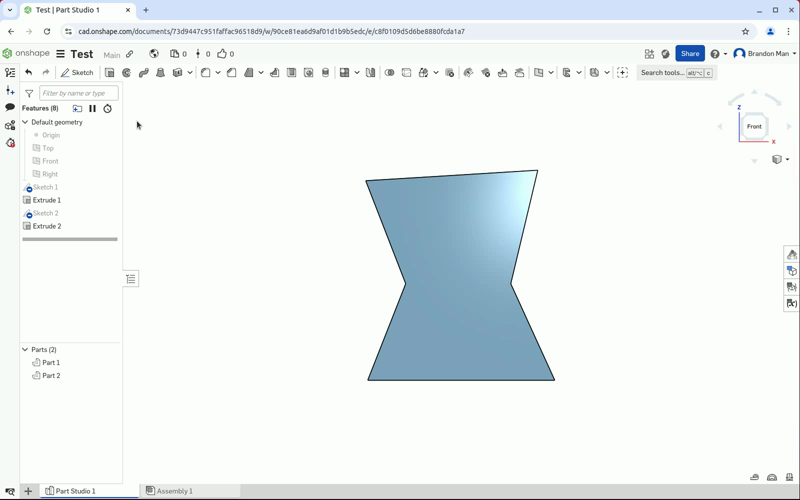
key(shift+h)
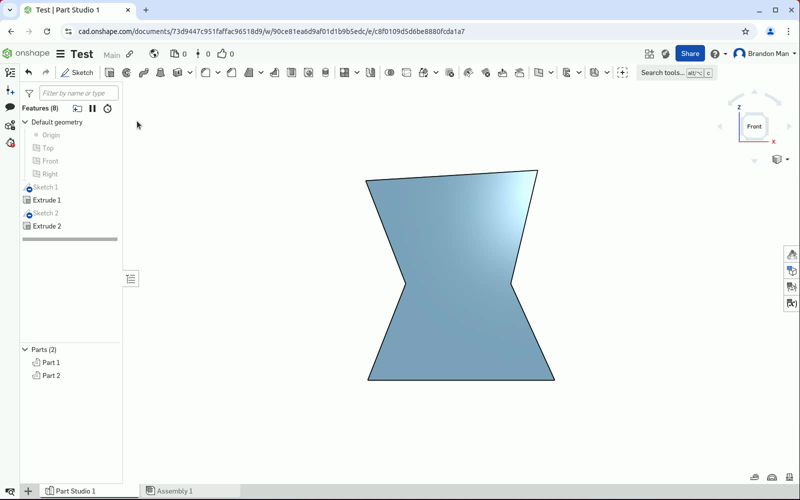
key(shift+h)
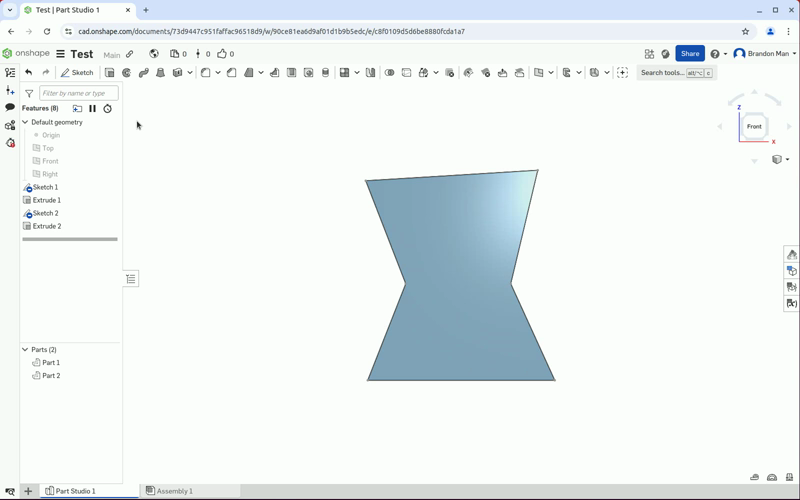
key(shift+7)
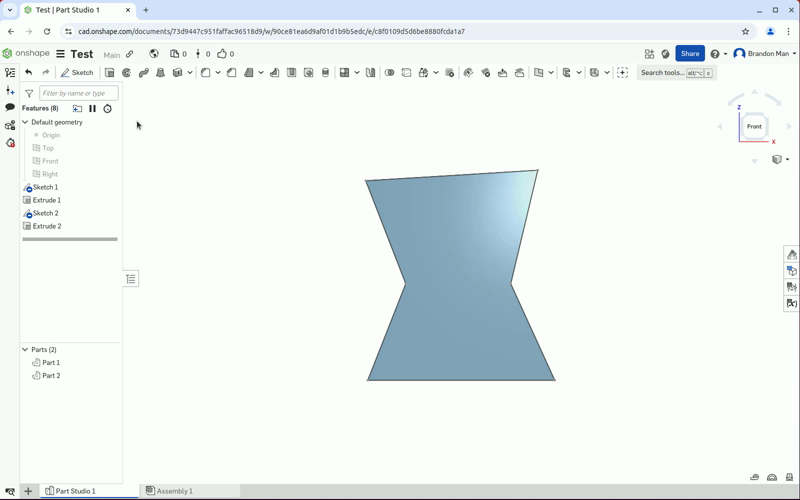
key(left, 2)
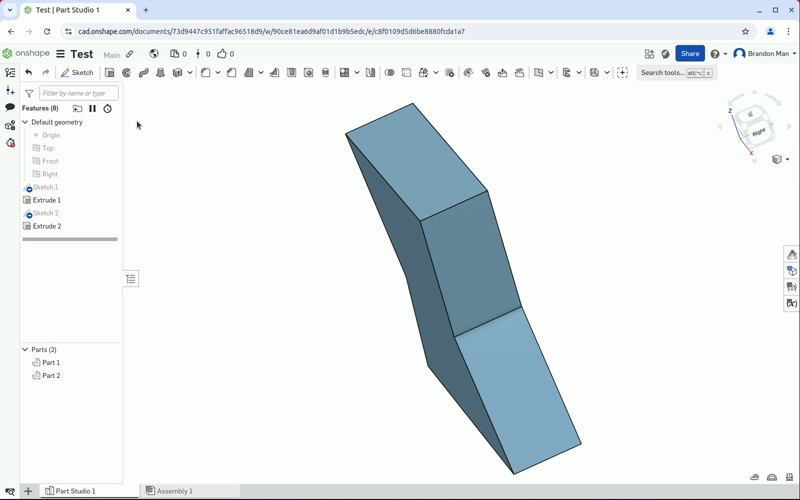
key(down, 2)
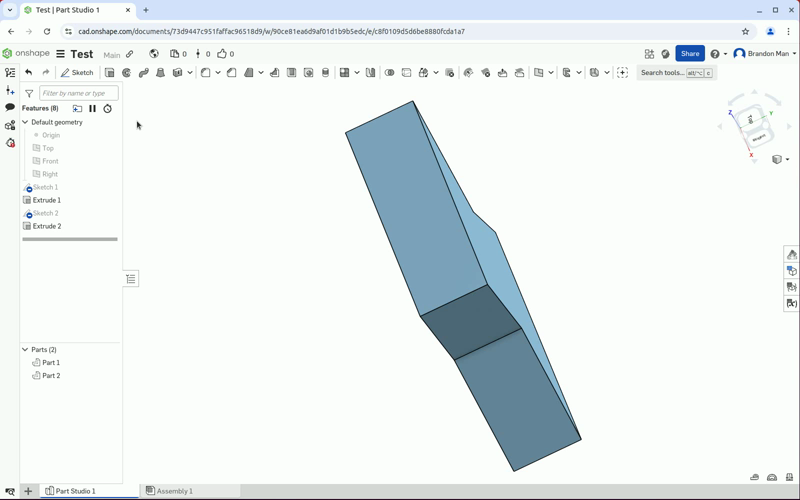
key(up, 2)
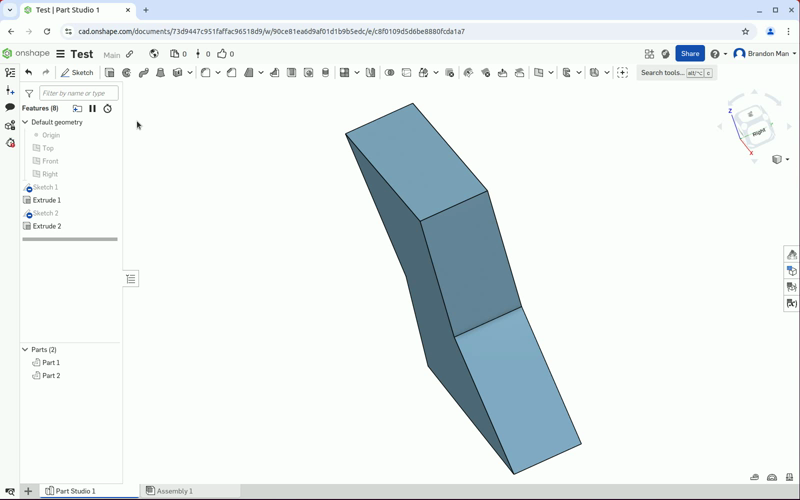
key(right, 2)
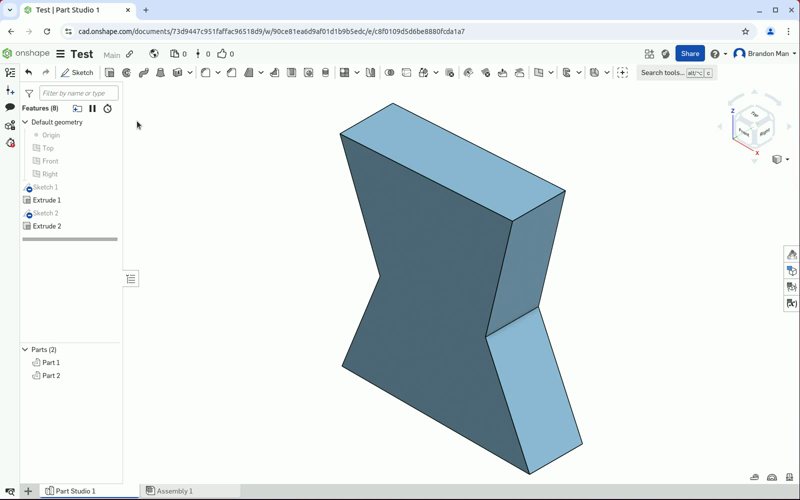
mouse_move(73, 189)
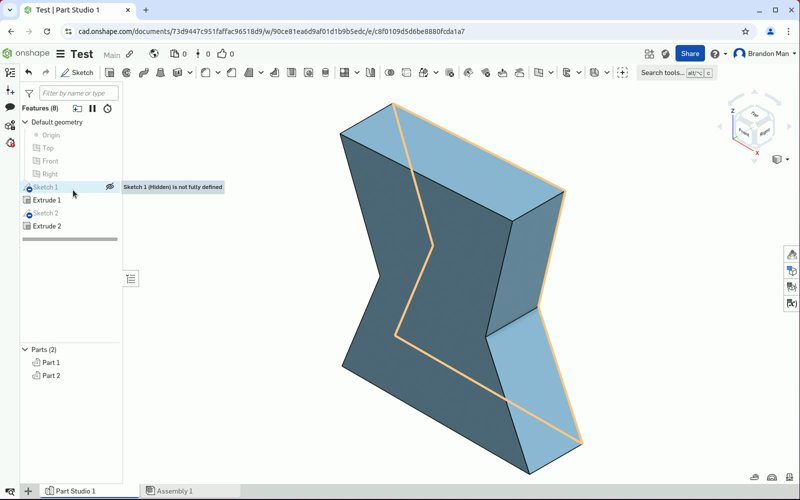
click(73, 189)